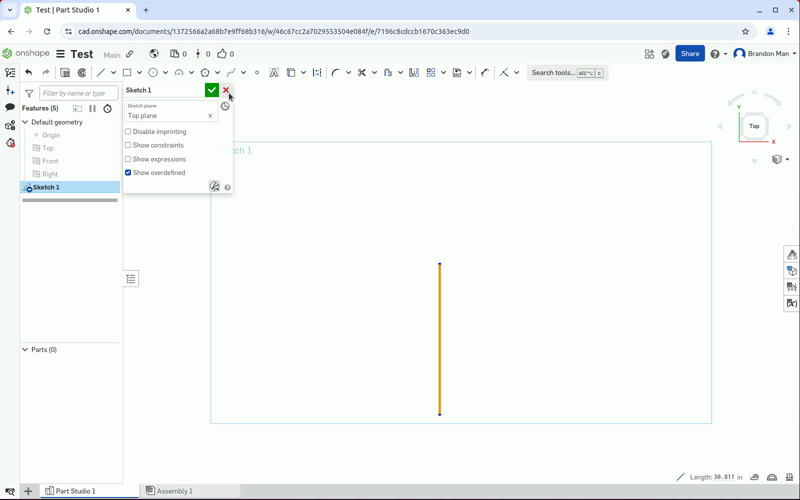
key(shift+h)
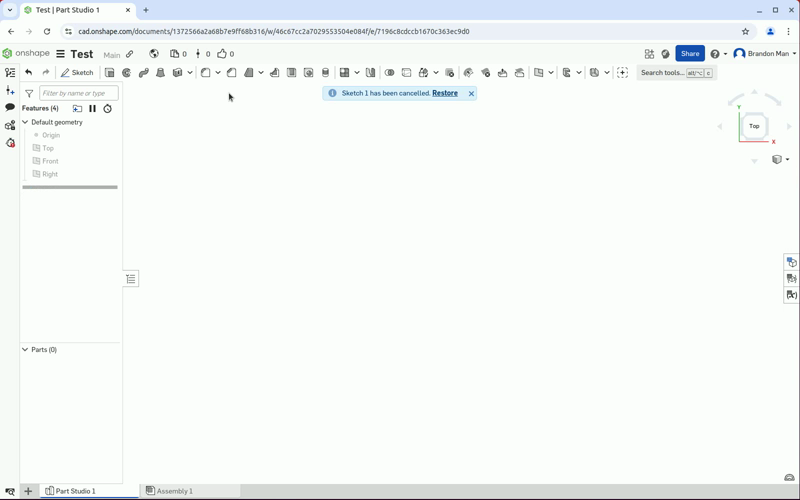
mouse_move(73, 352)
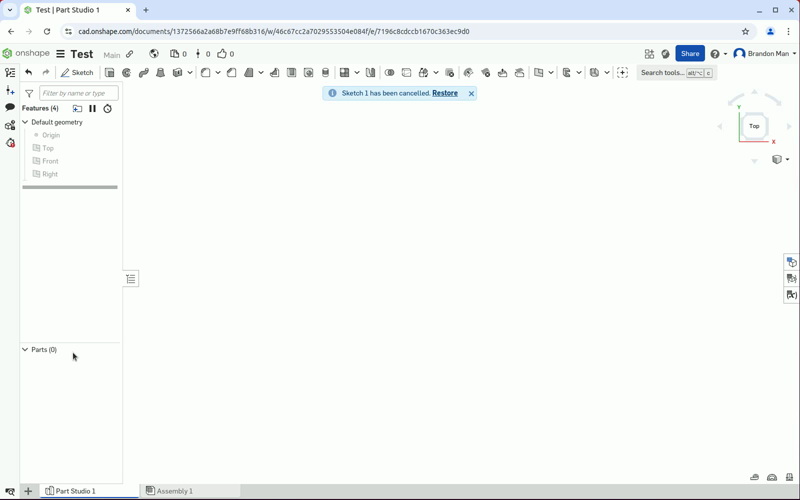
key(y)
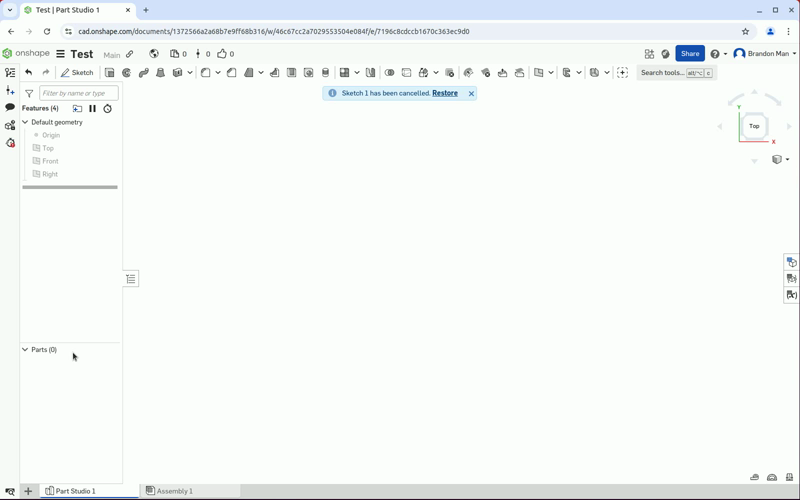
key(shift+p)
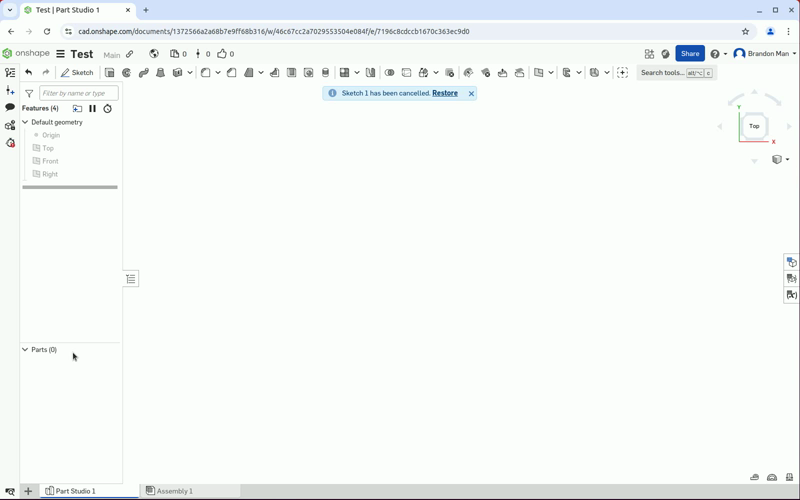
key(space)
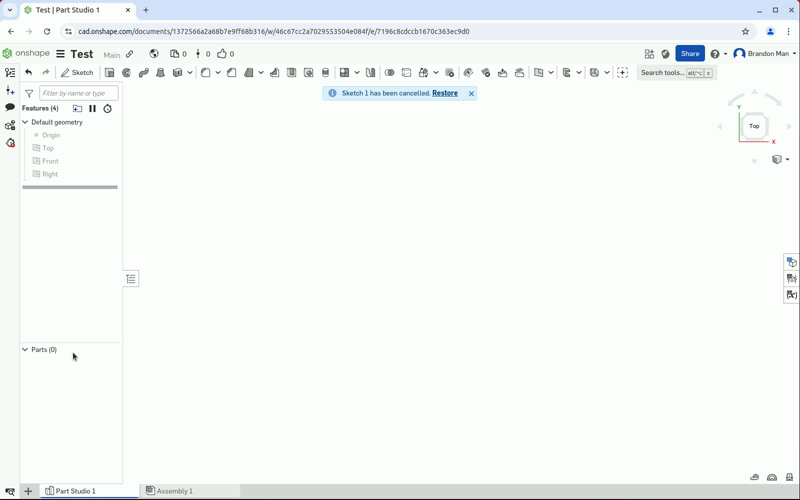
key_down(shift)
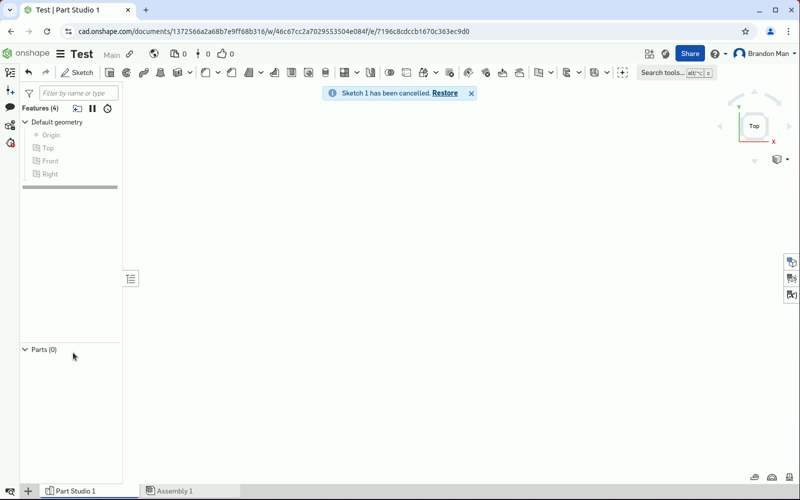
key(up)
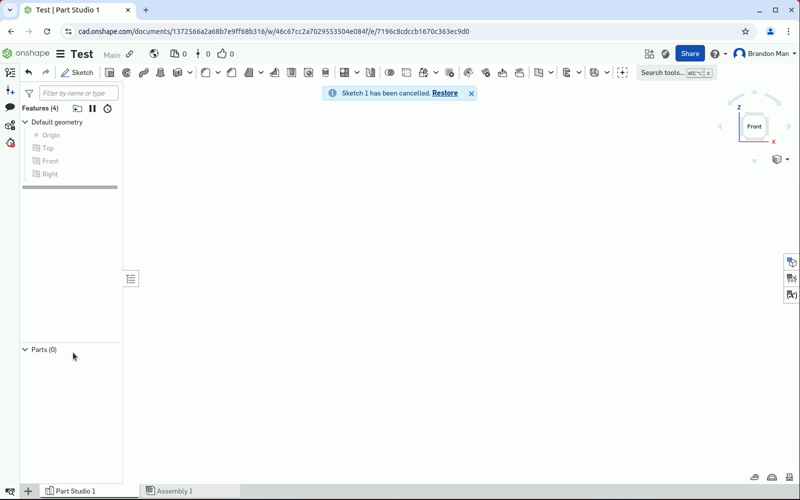
key_up(shift)
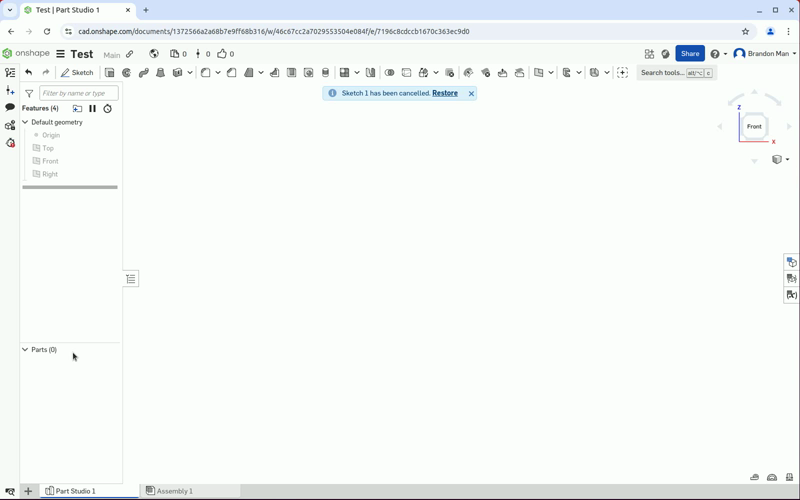
mouse_move(73, 352)
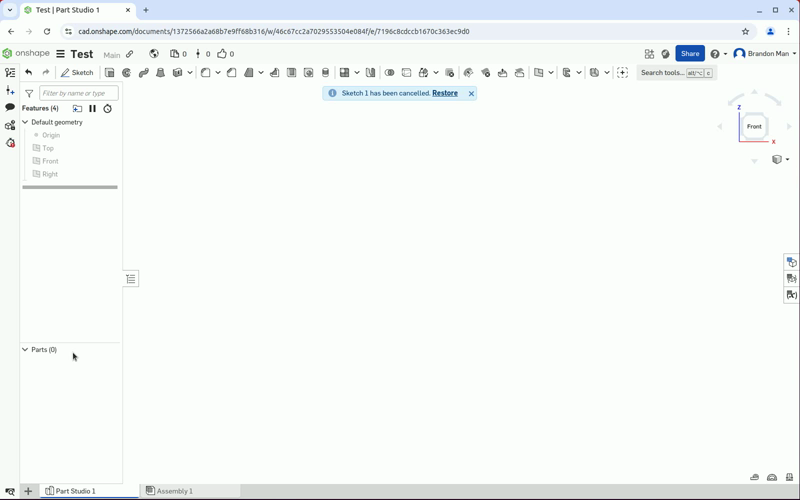
key(shift+y)
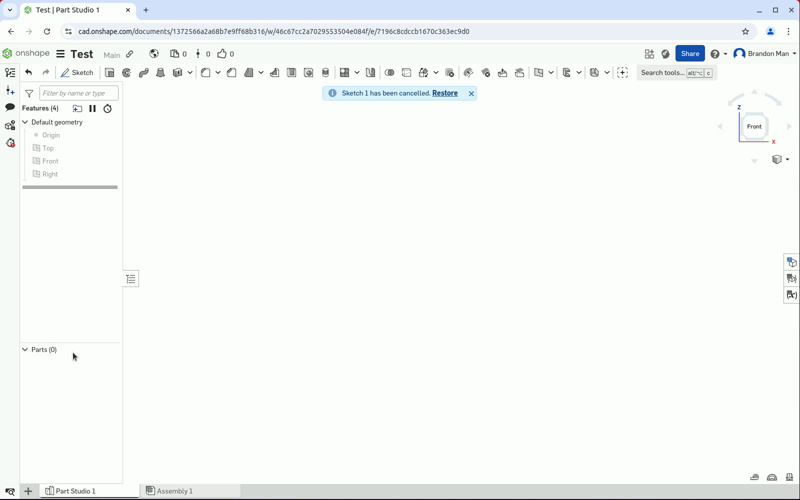
key(shift+s)
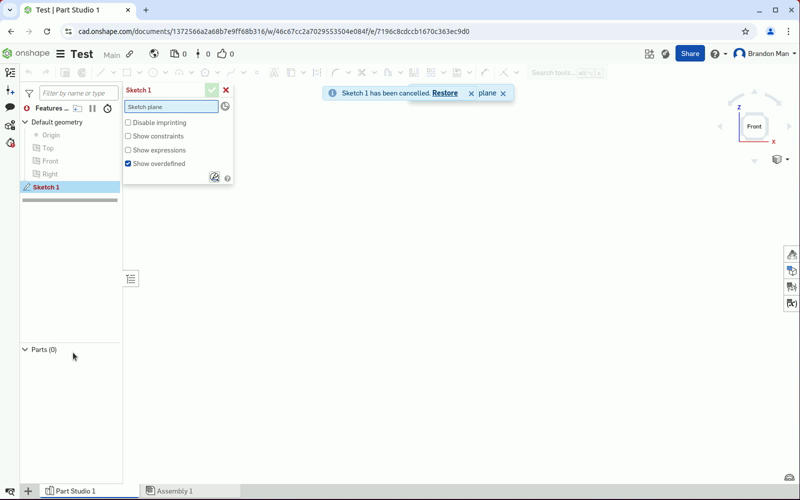
mouse_move(73, 163)
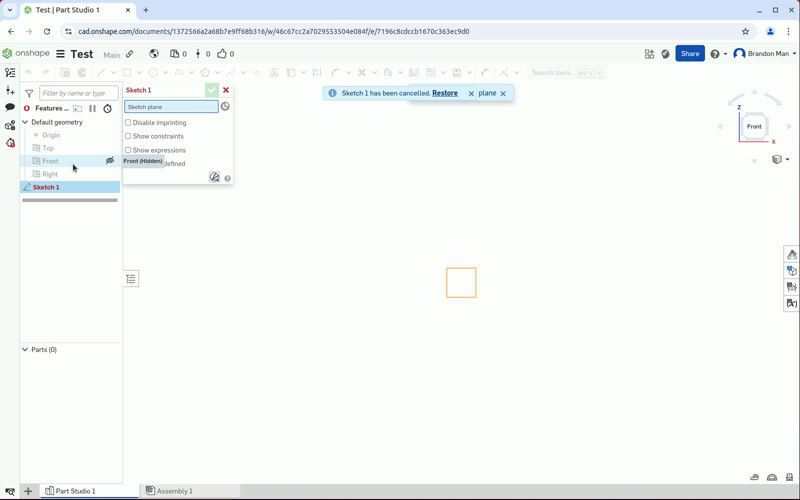
click(73, 163)
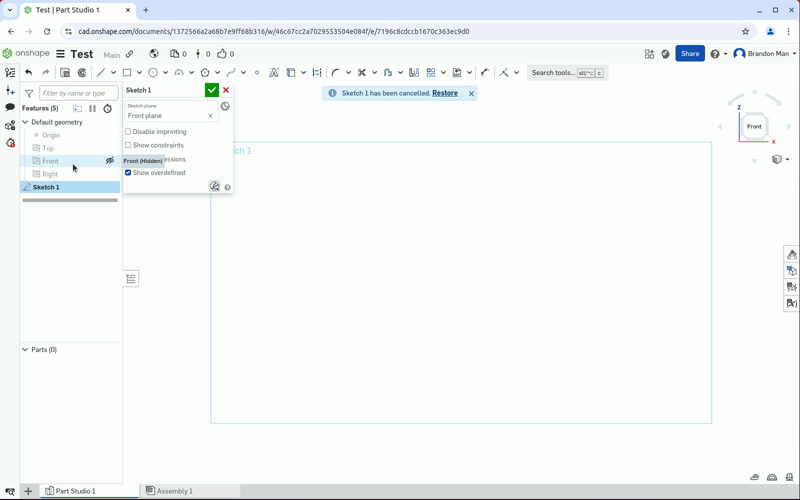
mouse_move(73, 352)
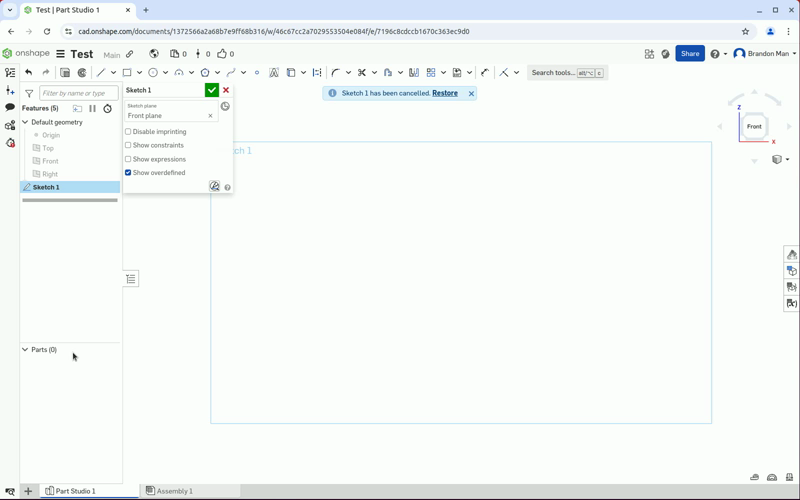
key(y)
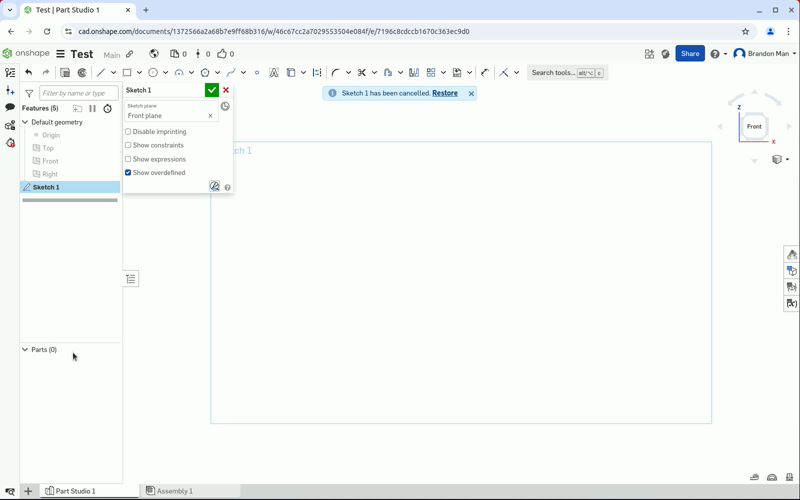
key(l)
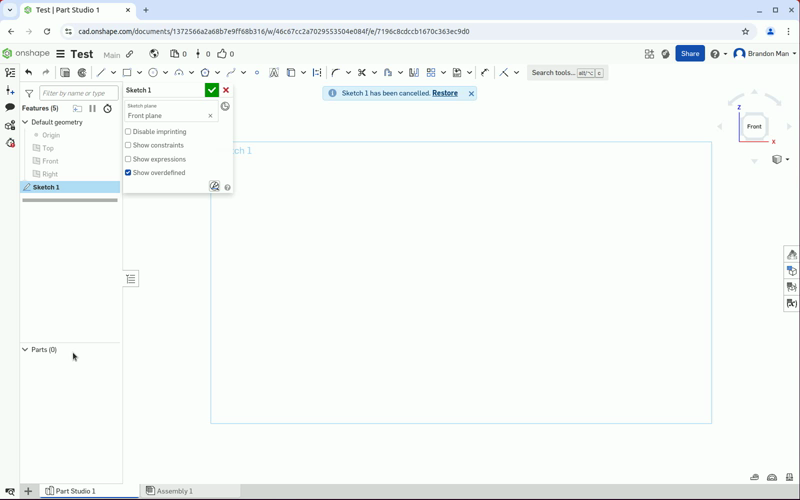
key_down(shift)
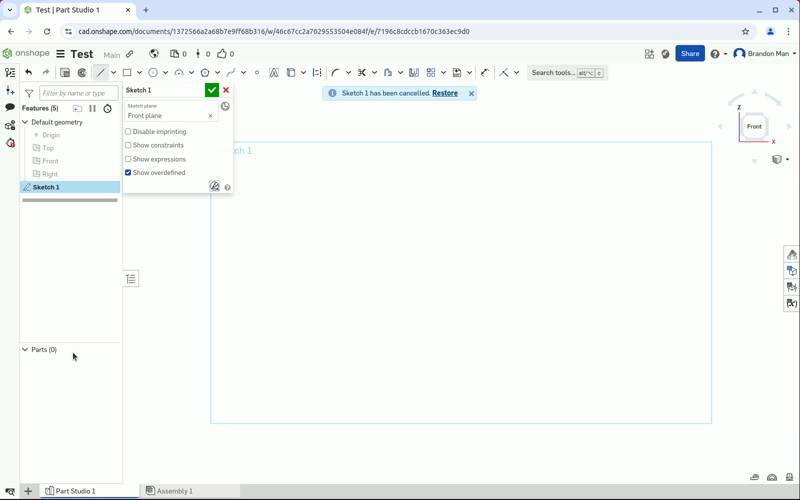
mouse_move(460, 282)
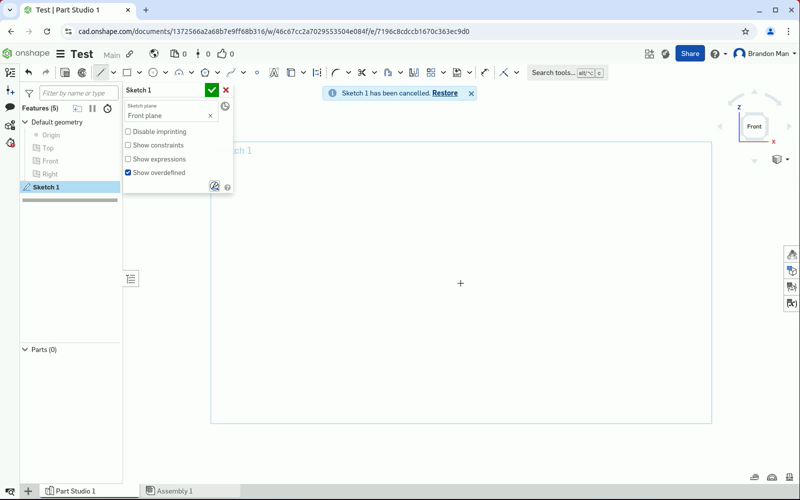
click(460, 282)
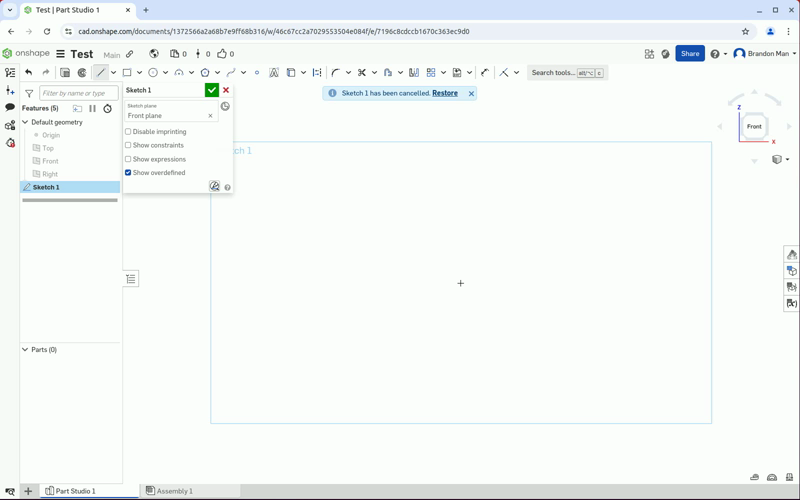
key_up(shift)
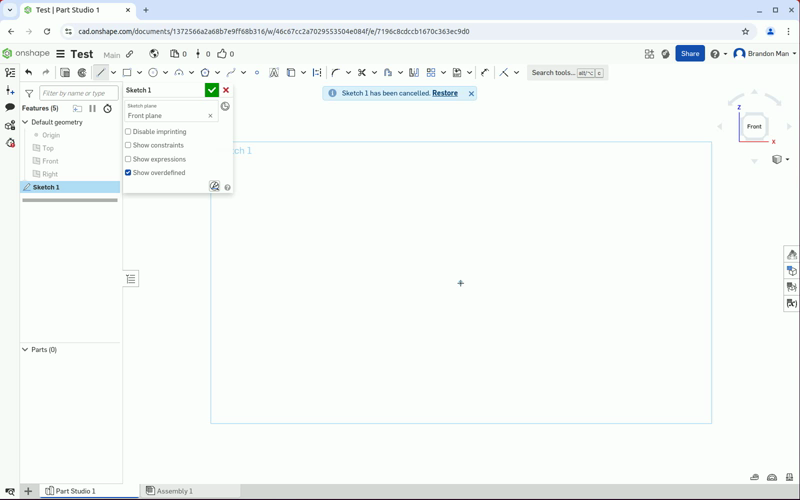
key_down(shift)
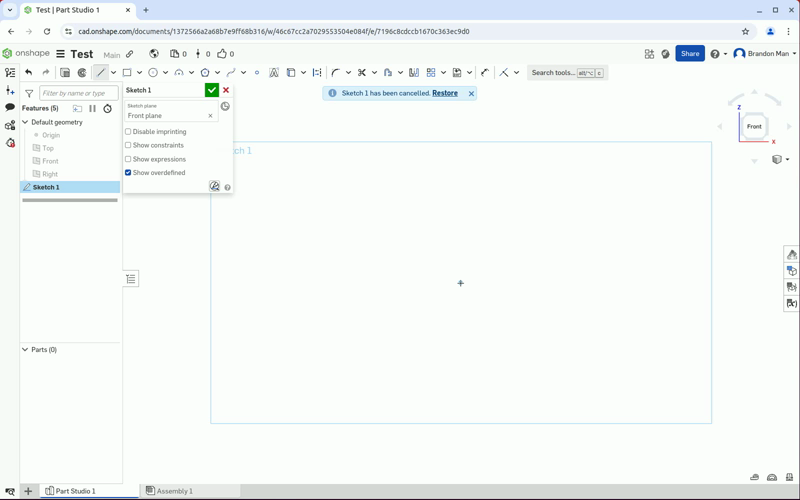
mouse_move(573, 282)
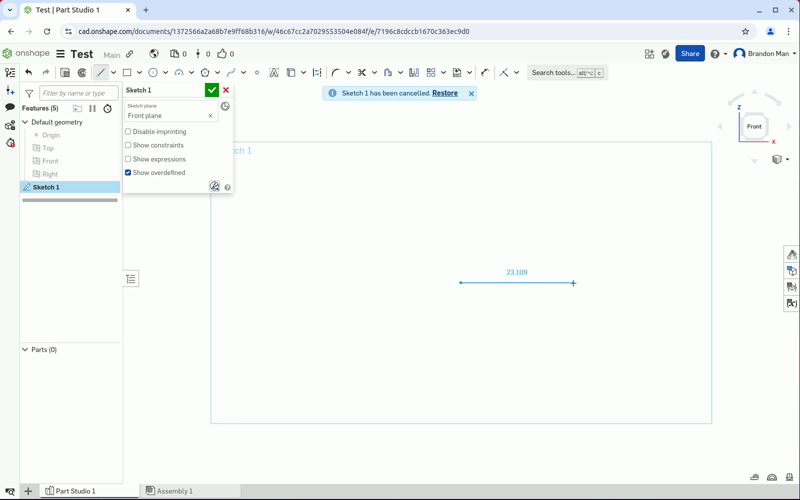
click(573, 282)
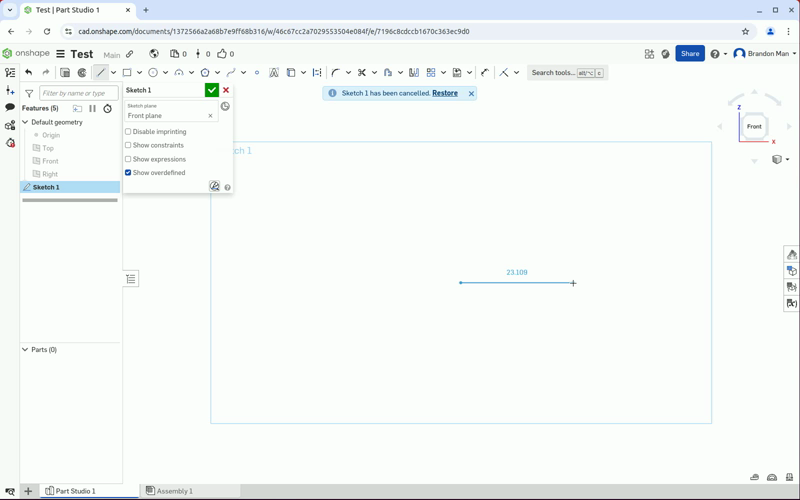
key_up(shift)
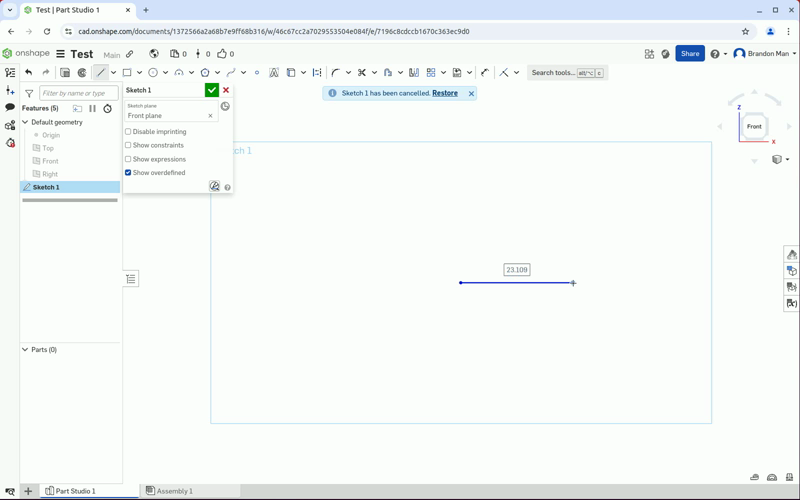
key_down(shift)
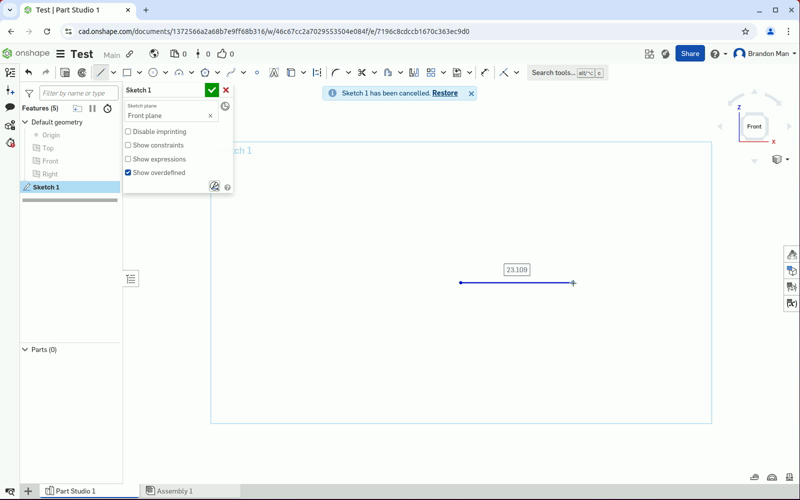
mouse_move(573, 194)
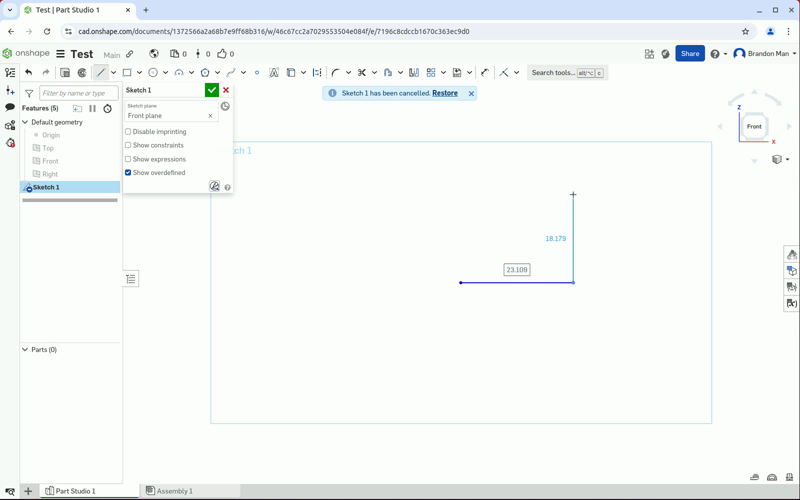
click(573, 194)
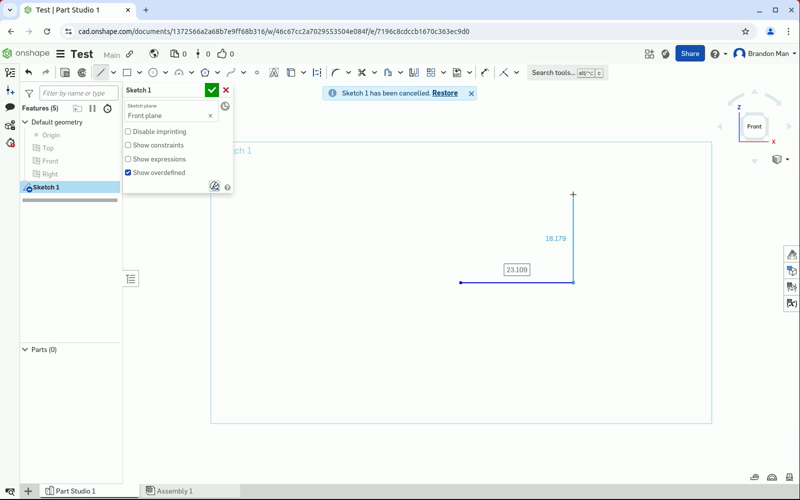
key_up(shift)
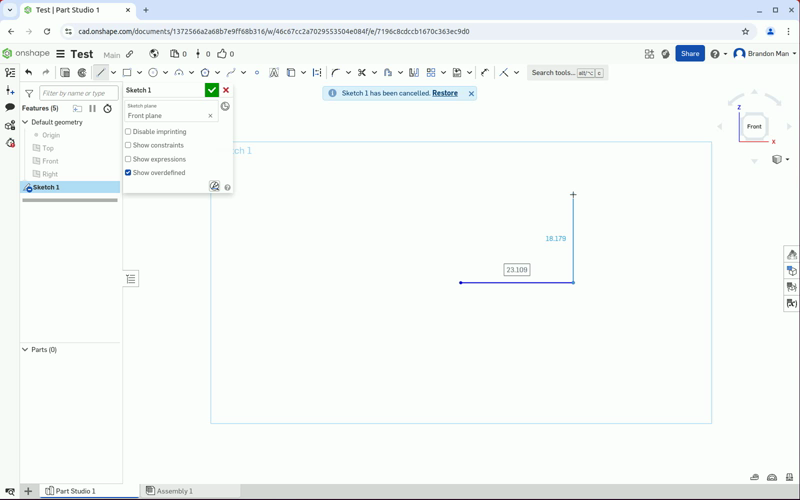
key_down(shift)
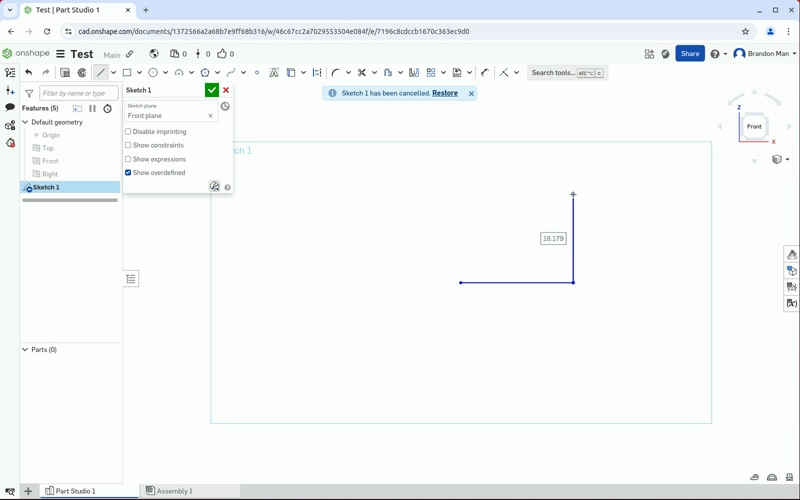
mouse_move(460, 194)
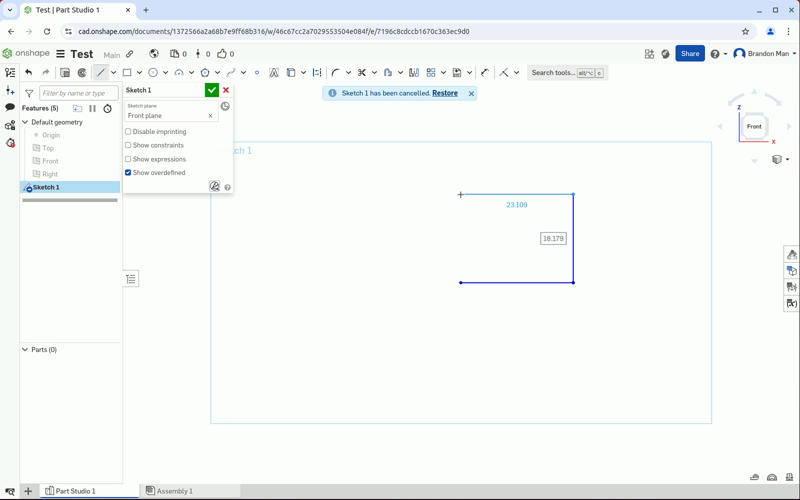
click(460, 194)
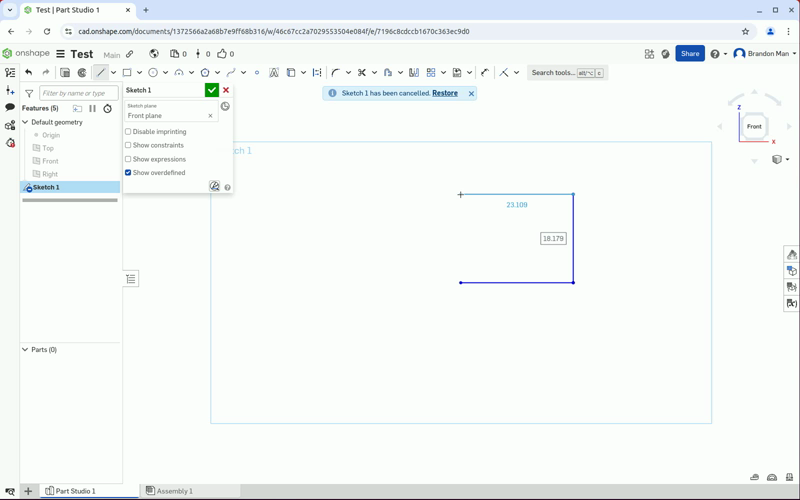
key_up(shift)
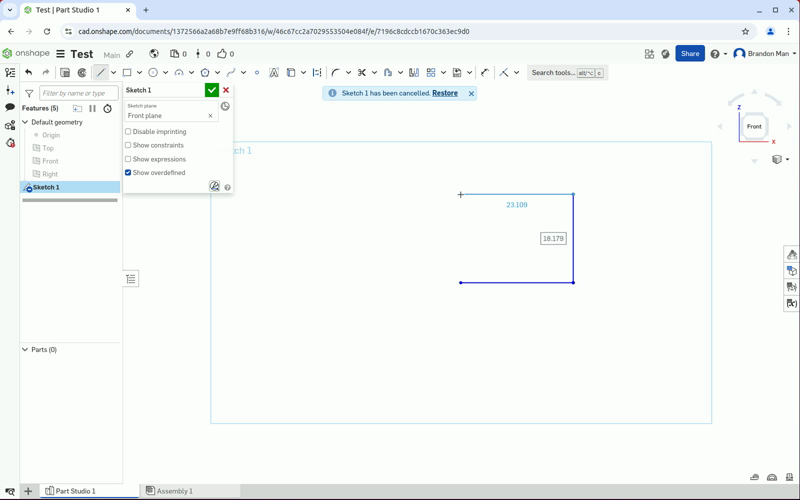
key_down(shift)
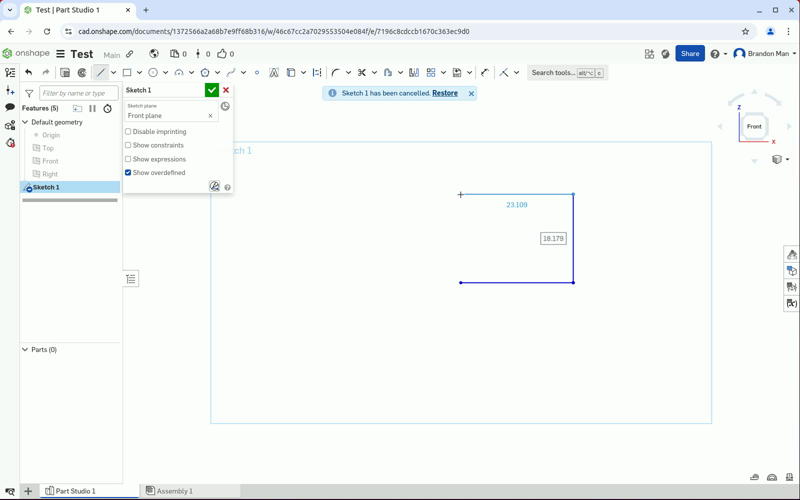
mouse_move(460, 282)
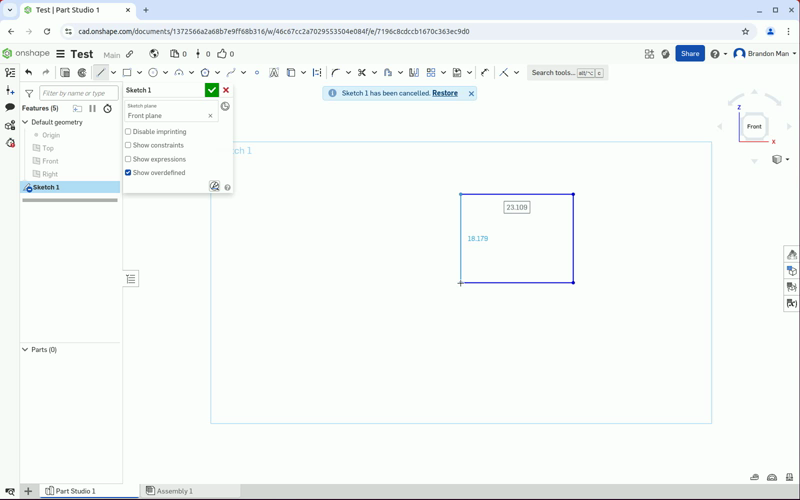
key_up(shift)
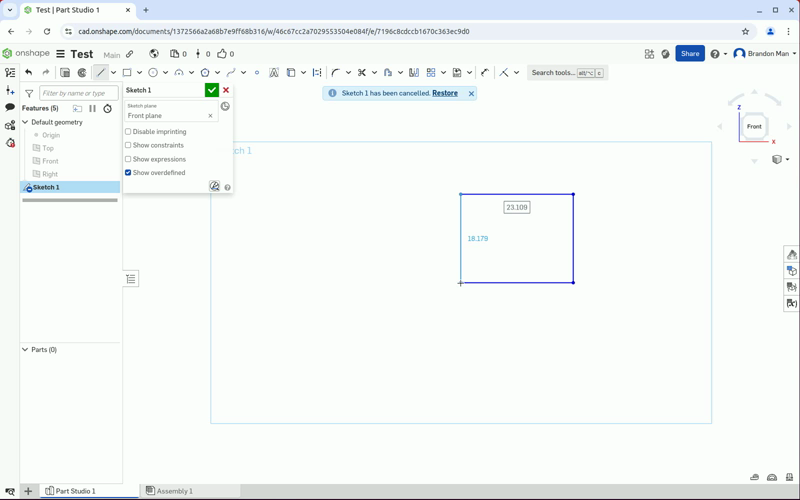
click(460, 282)
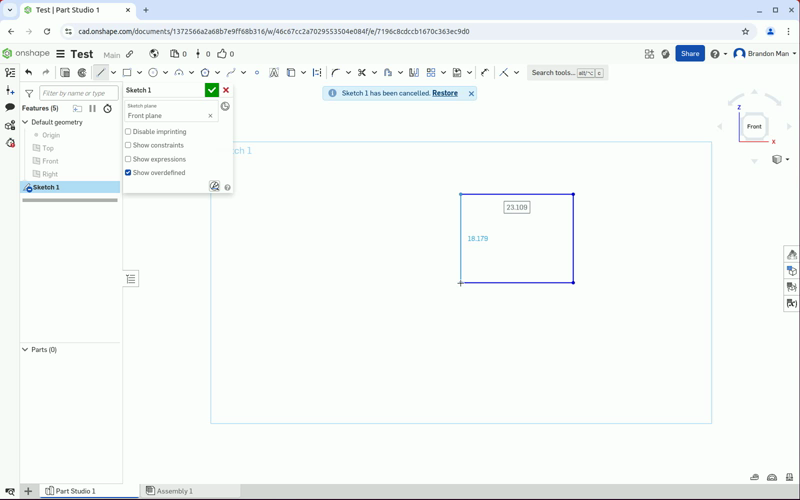
key(esc)
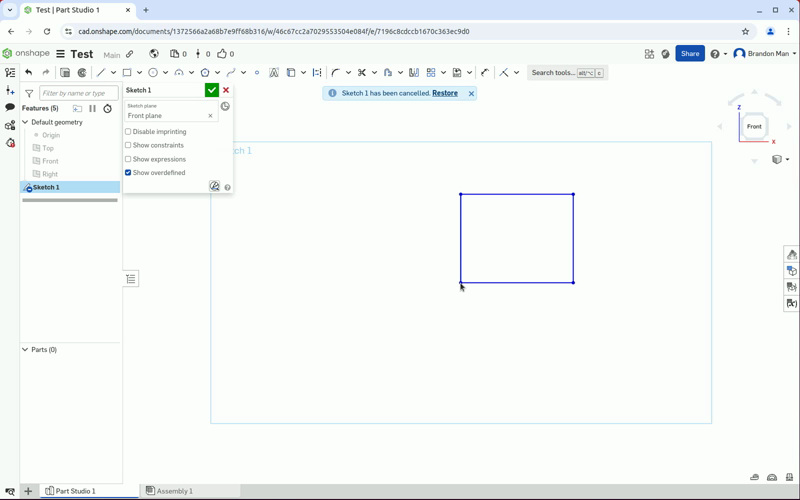
mouse_move(554, 247)
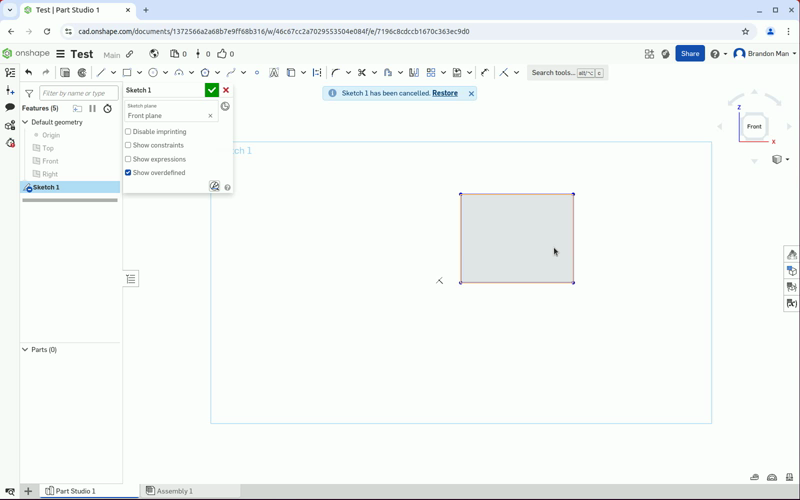
click(554, 247)
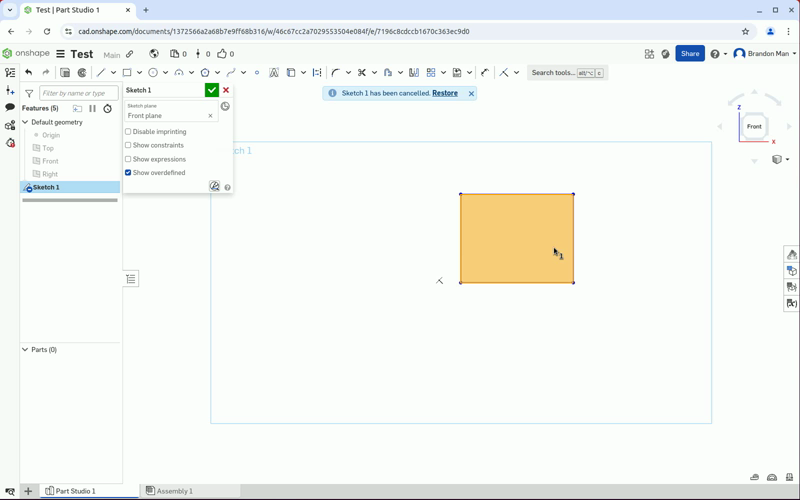
mouse_move(73, 352)
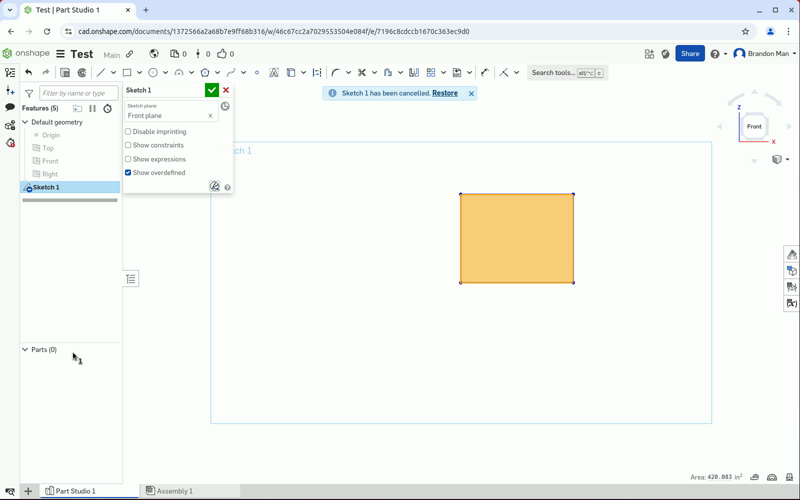
key(shift+y)
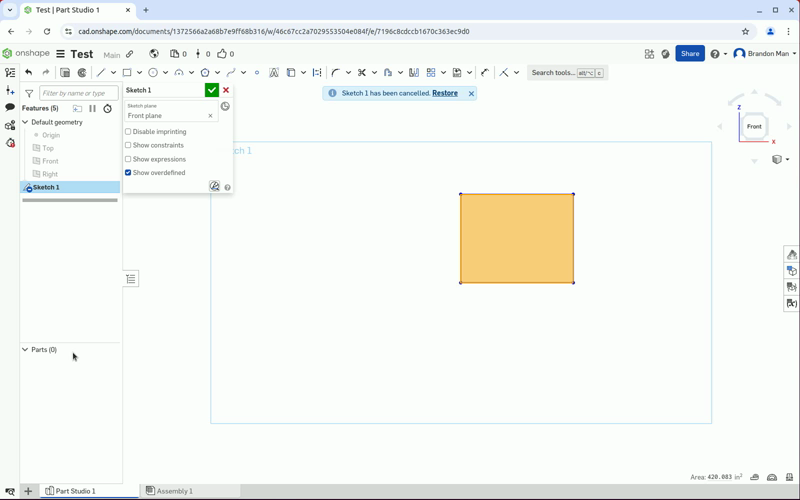
key(shift+e)
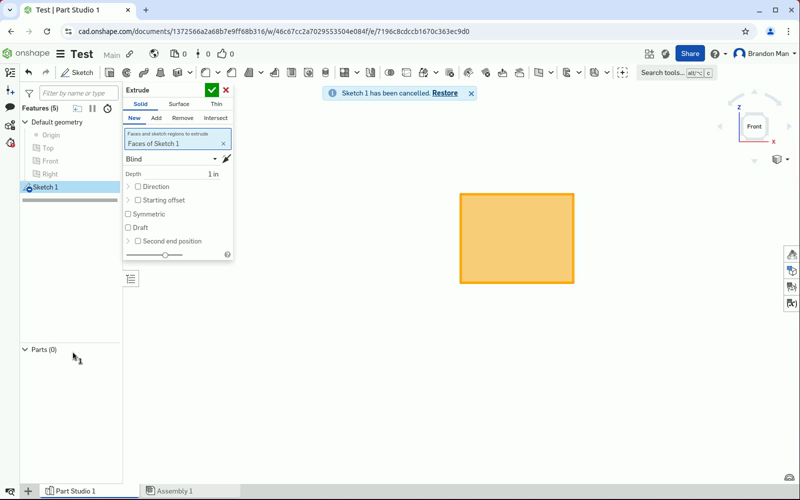
mouse_move(143, 106)
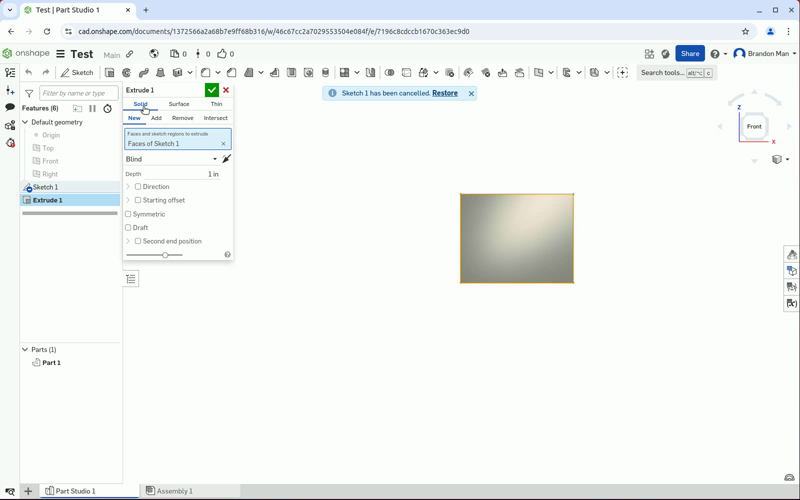
click(143, 106)
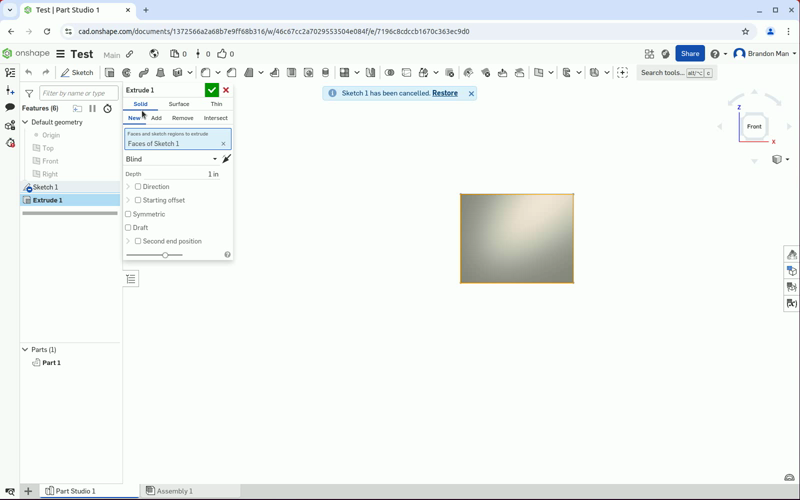
mouse_move(137, 120)
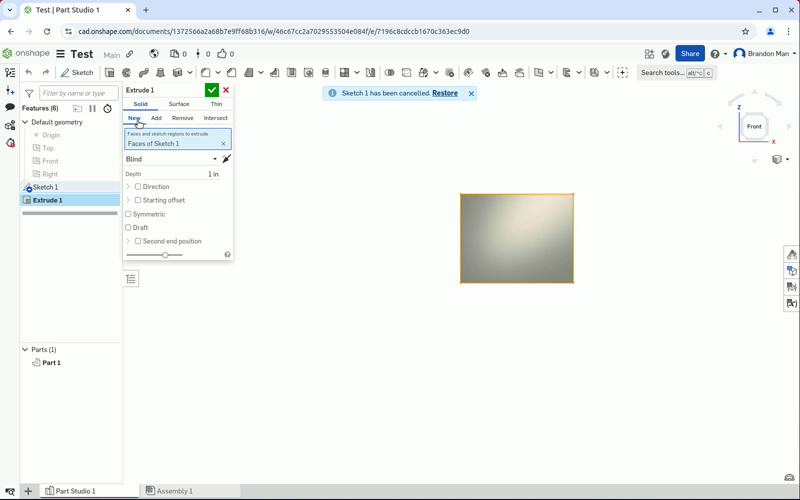
click(137, 120)
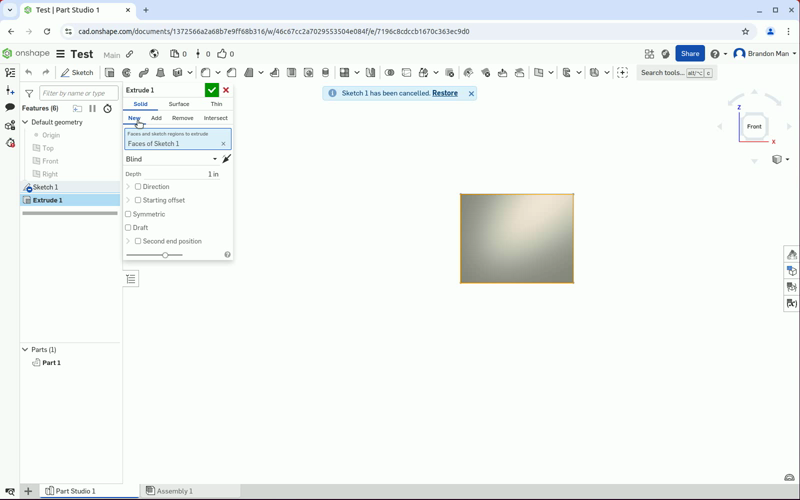
key(tab, 4)
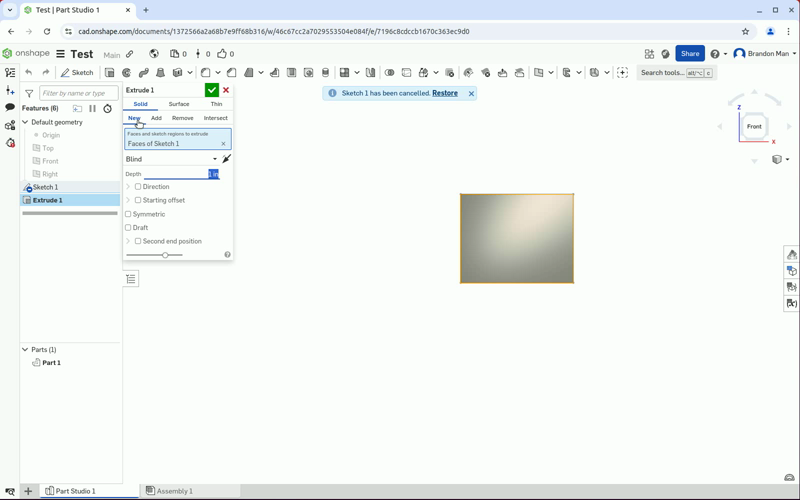
text(13.721)
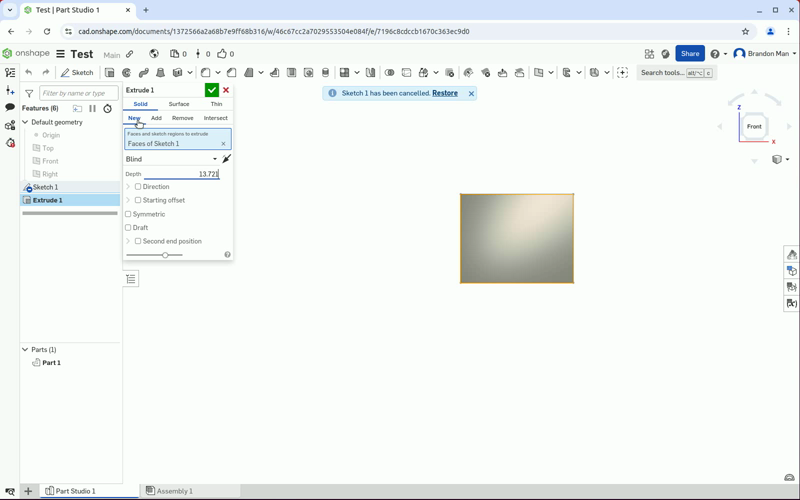
key(enter)
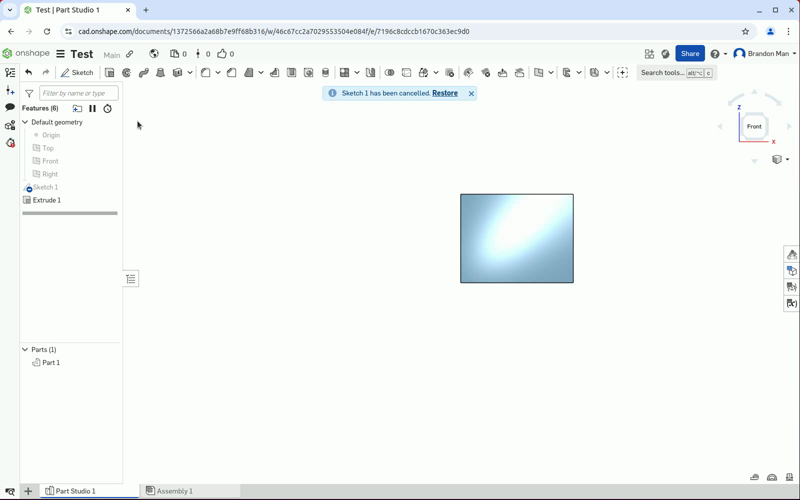
key(shift+h)
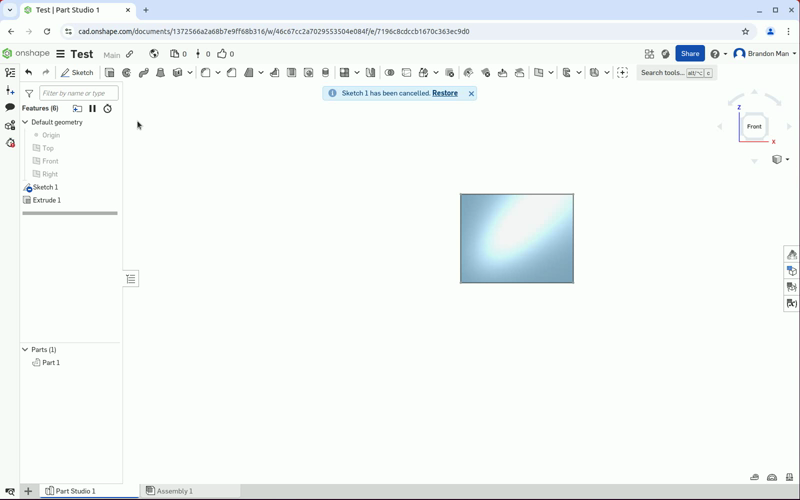
key(shift+h)
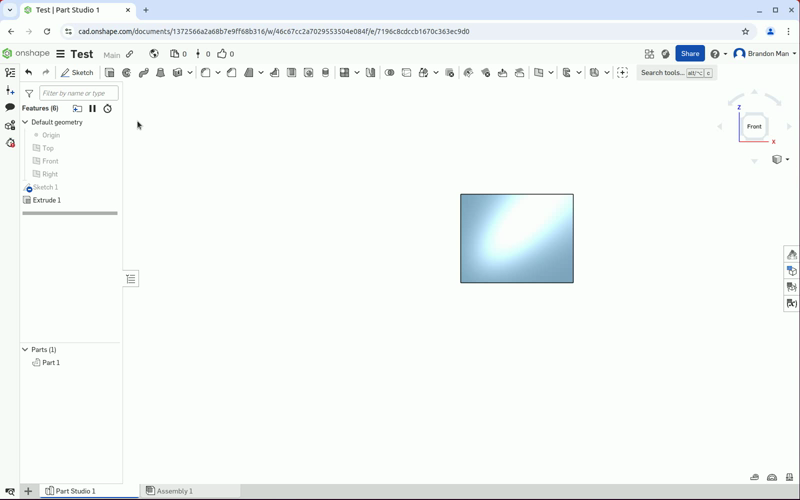
mouse_move(73, 189)
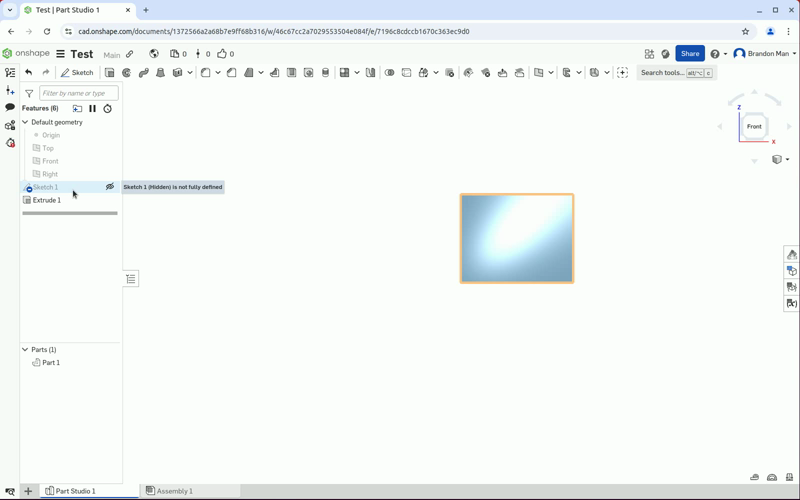
click(73, 189)
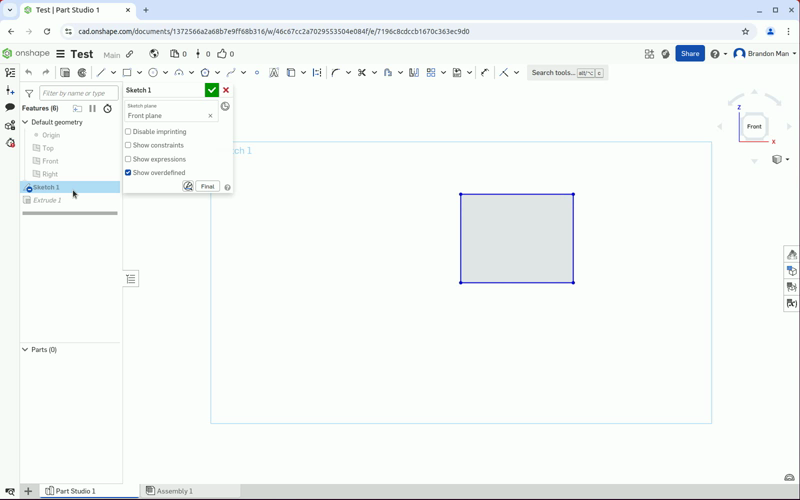
mouse_move(229, 92)
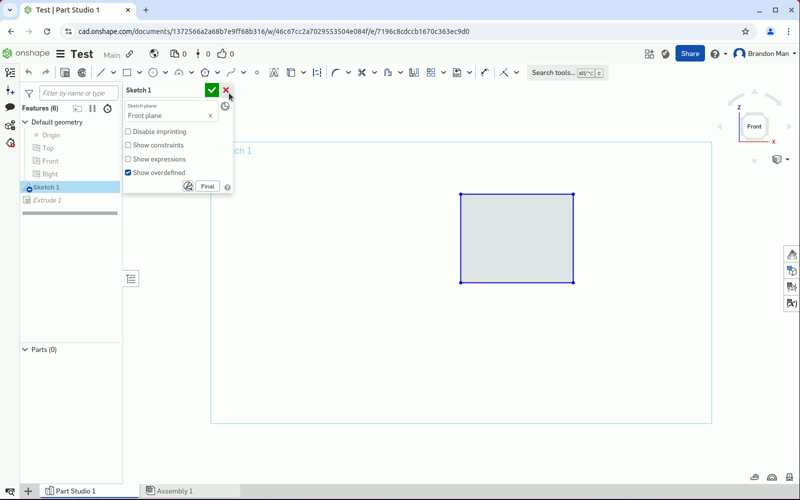
click(229, 92)
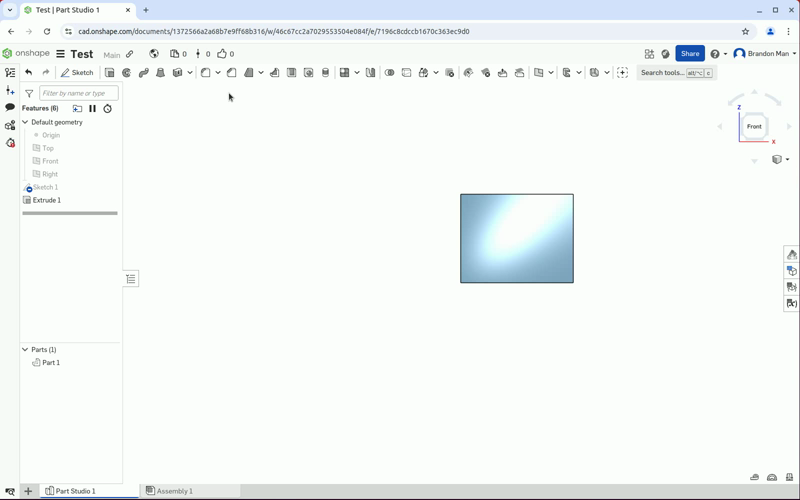
mouse_move(541, 75)
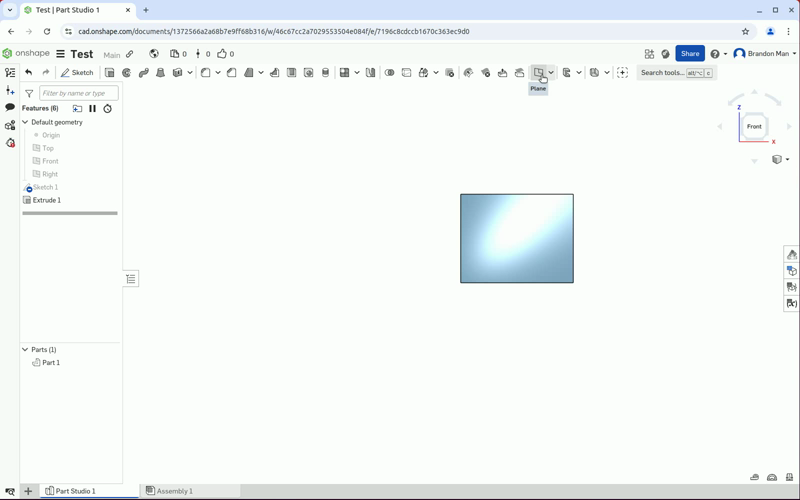
click(541, 75)
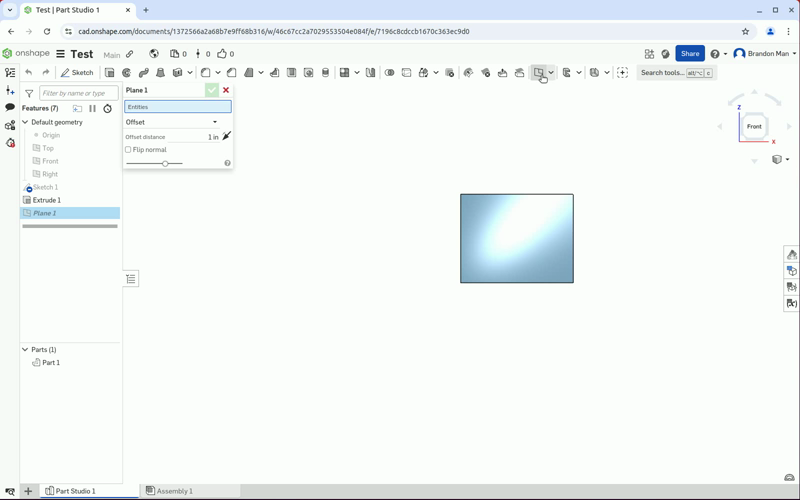
mouse_move(73, 163)
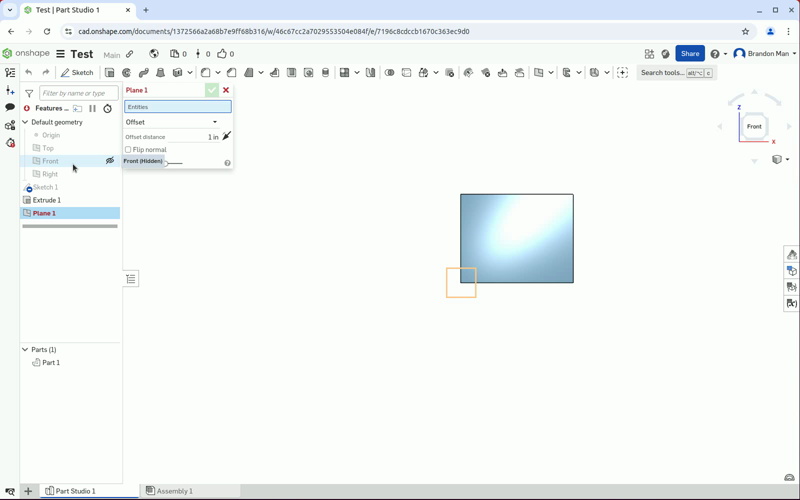
click(73, 163)
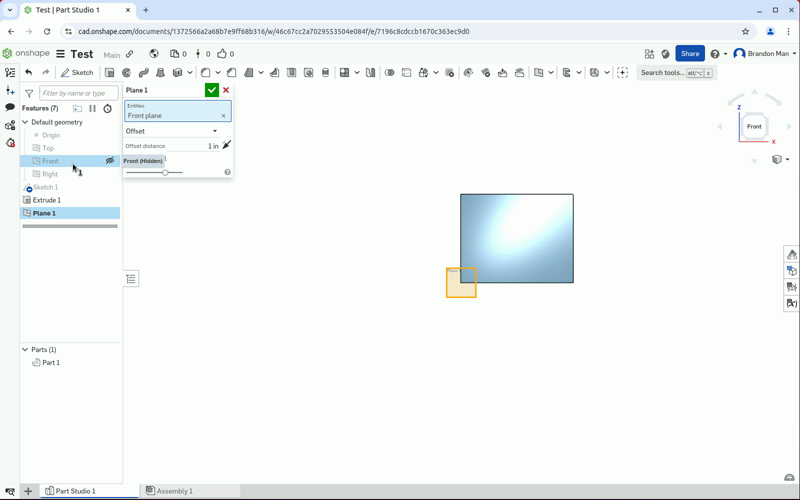
key(tab, 2)
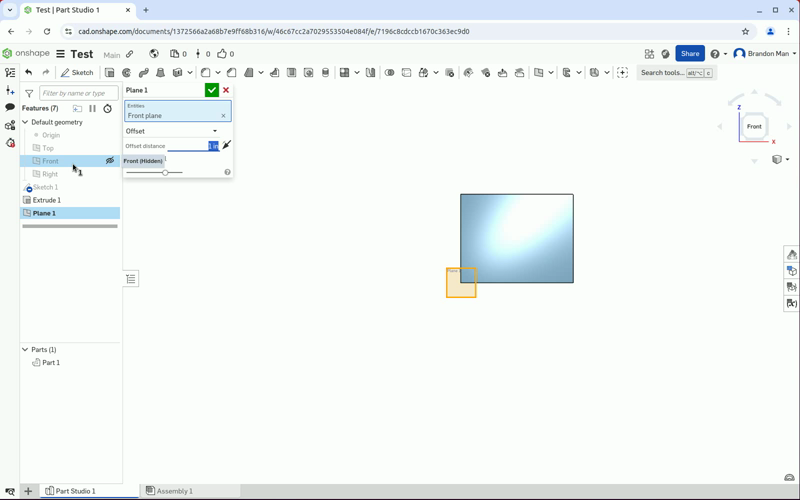
text(13.711)
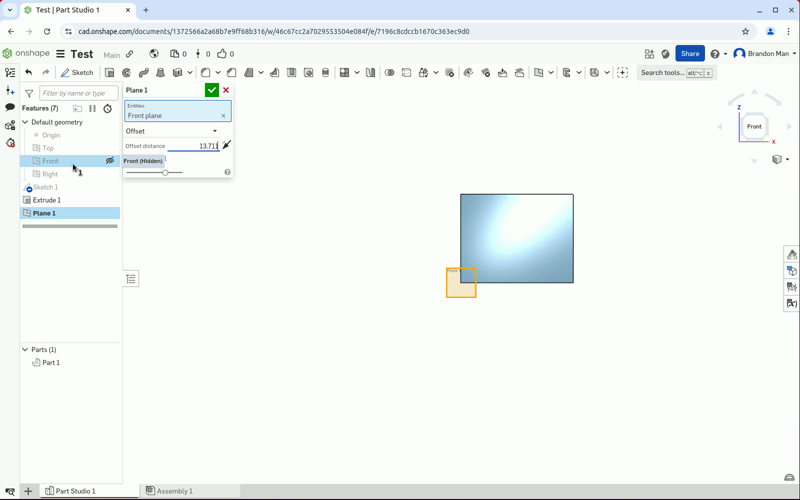
key(enter, 2)
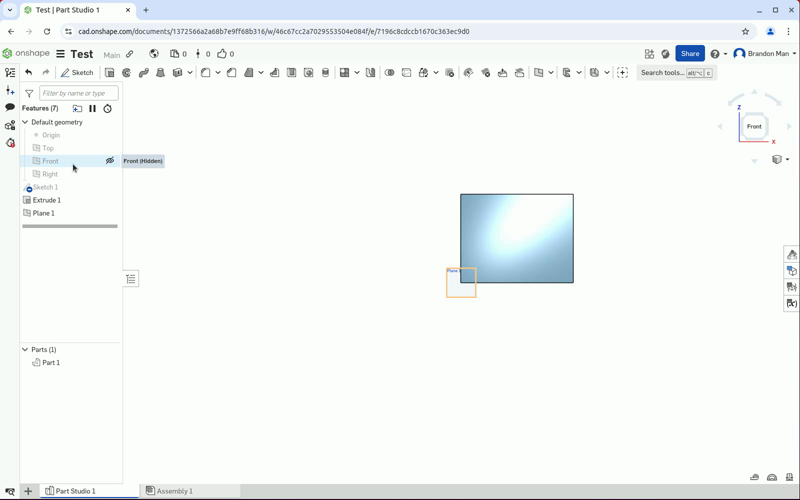
key(shift+s)
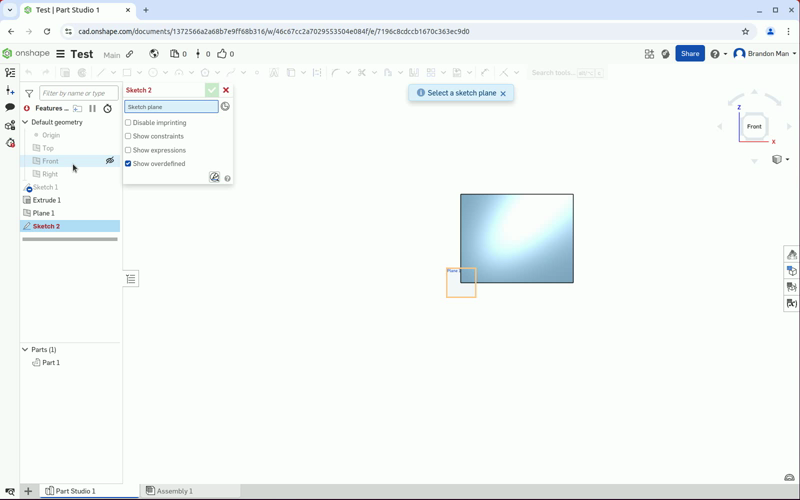
mouse_move(73, 215)
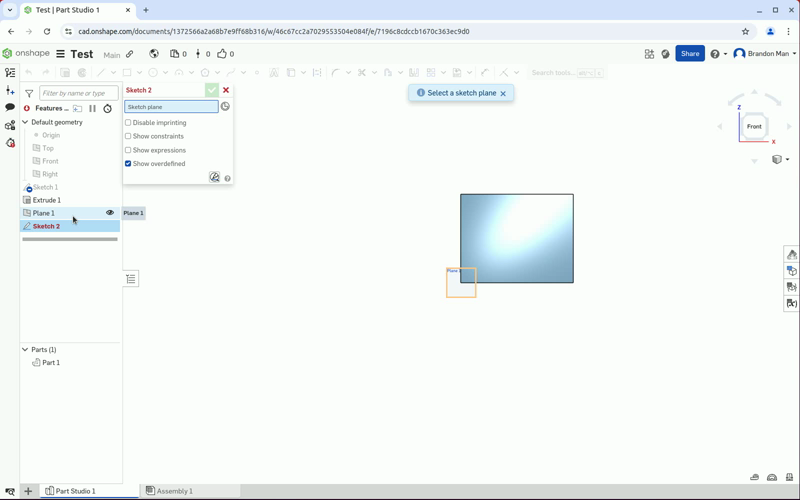
click(73, 215)
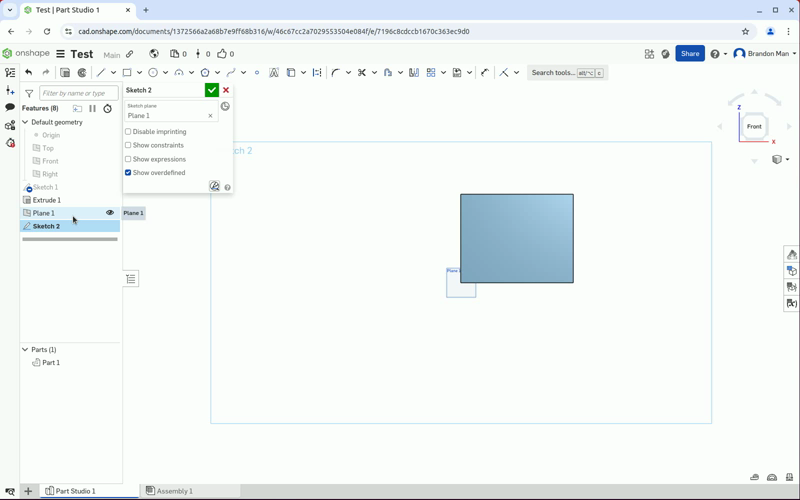
mouse_move(73, 352)
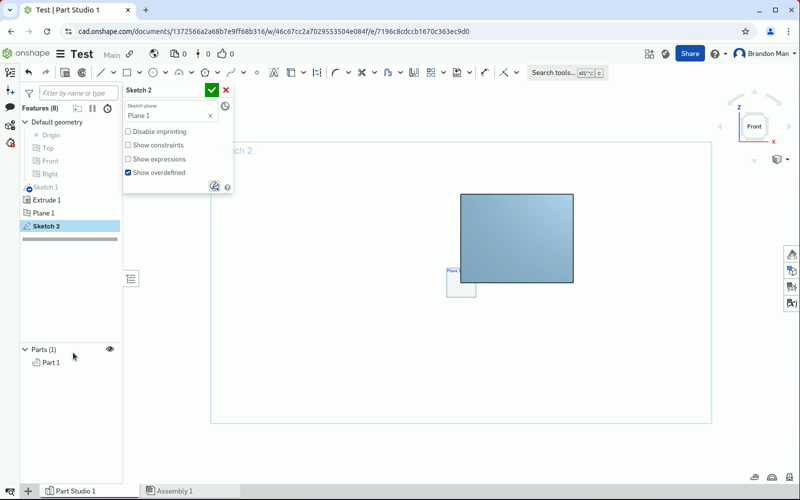
key(y)
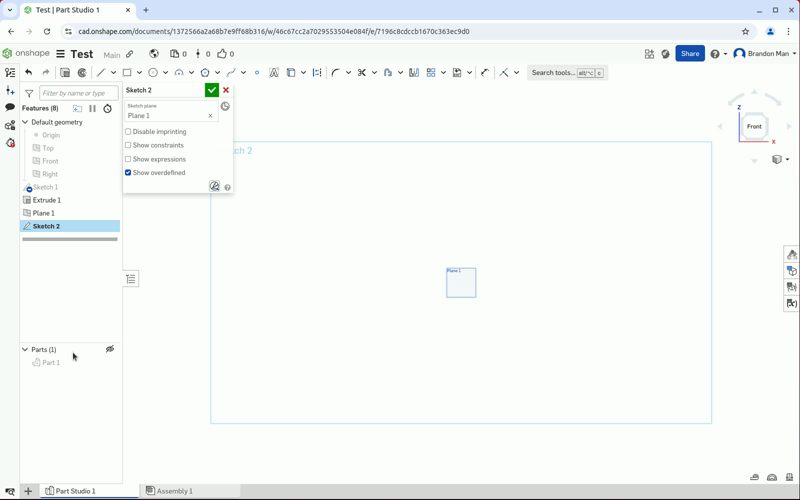
key(l)
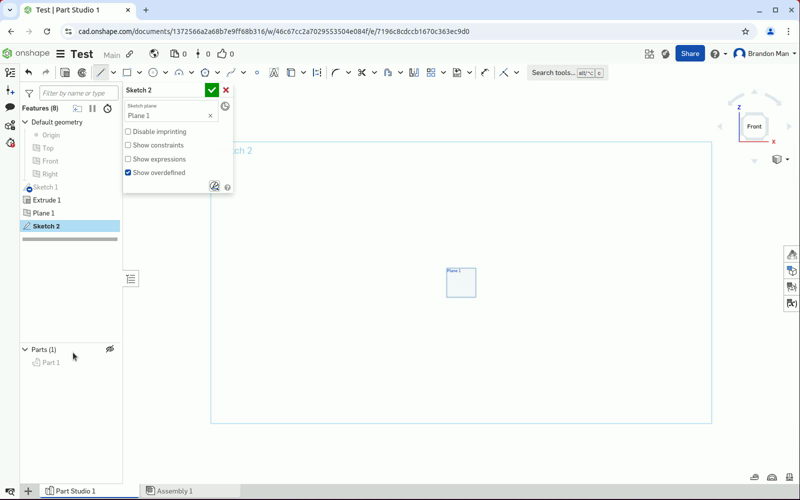
key_down(shift)
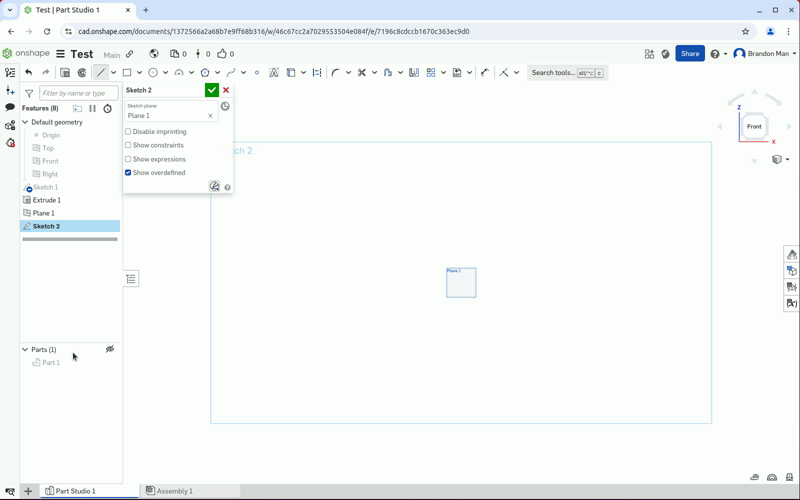
mouse_move(483, 274)
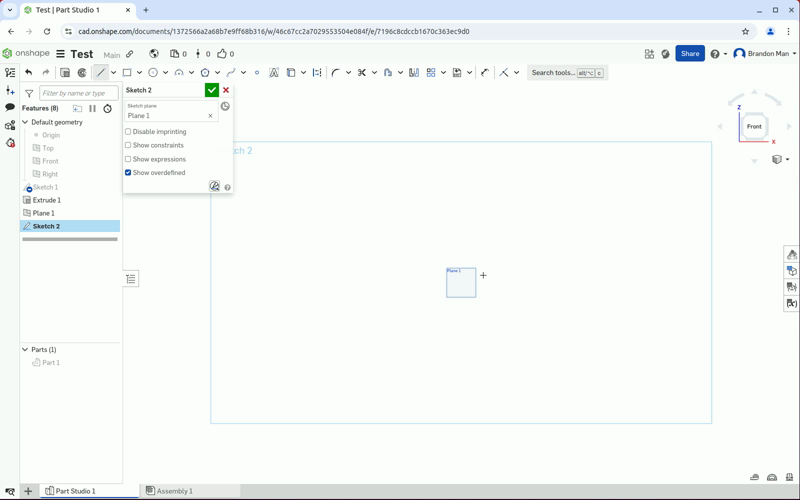
click(483, 274)
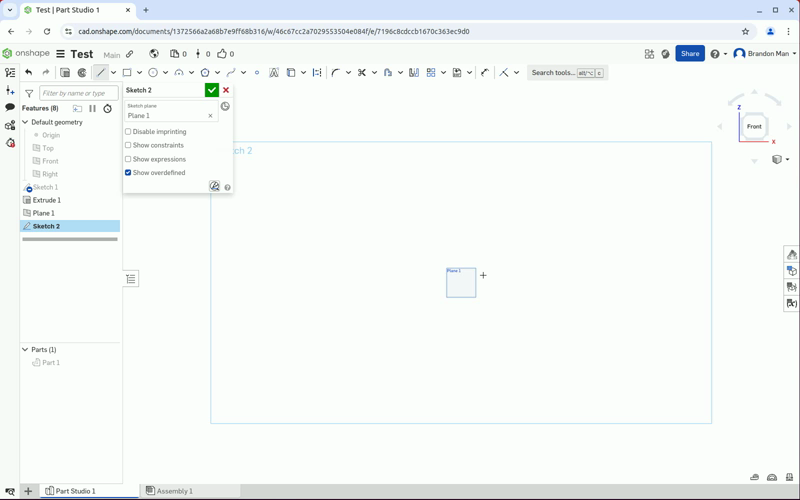
key_up(shift)
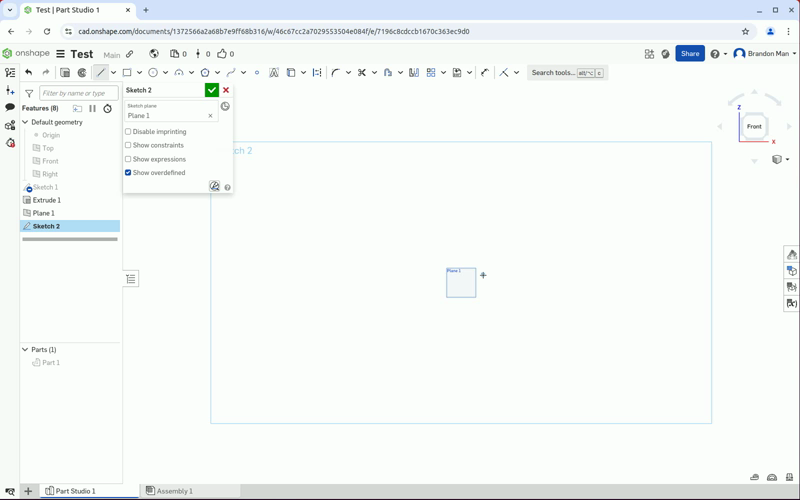
key_down(shift)
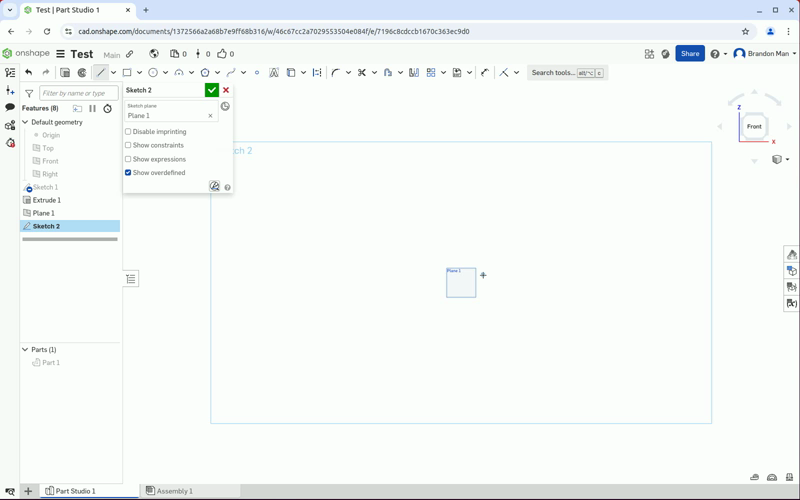
mouse_move(546, 274)
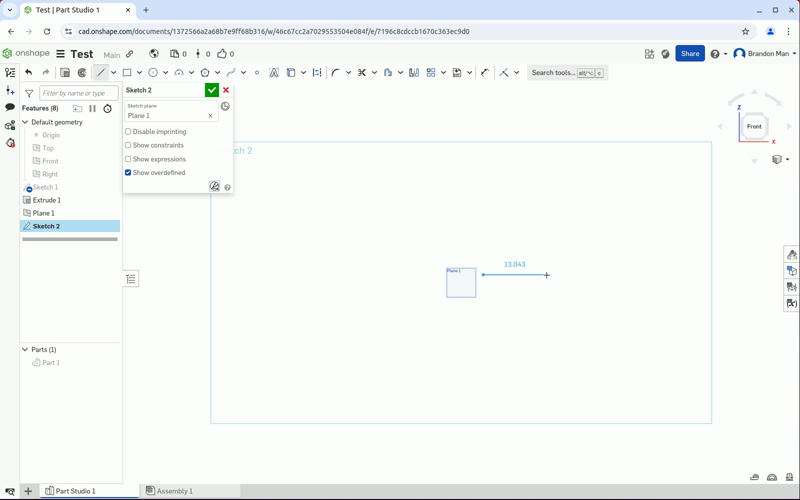
click(546, 274)
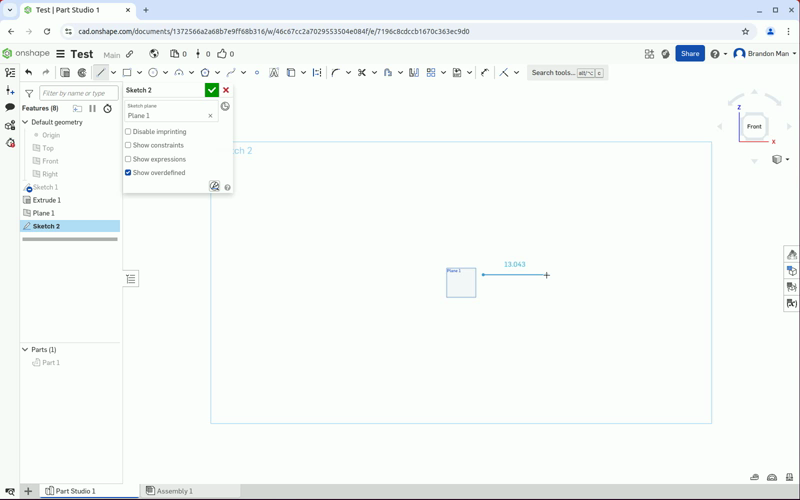
key_up(shift)
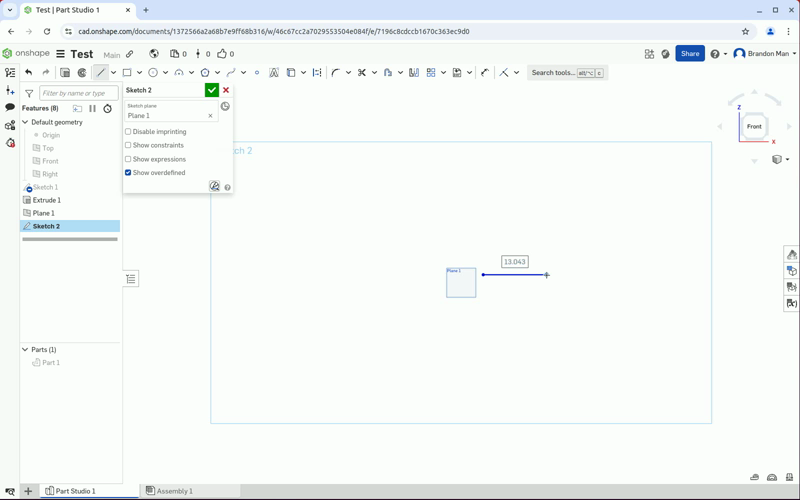
key_down(shift)
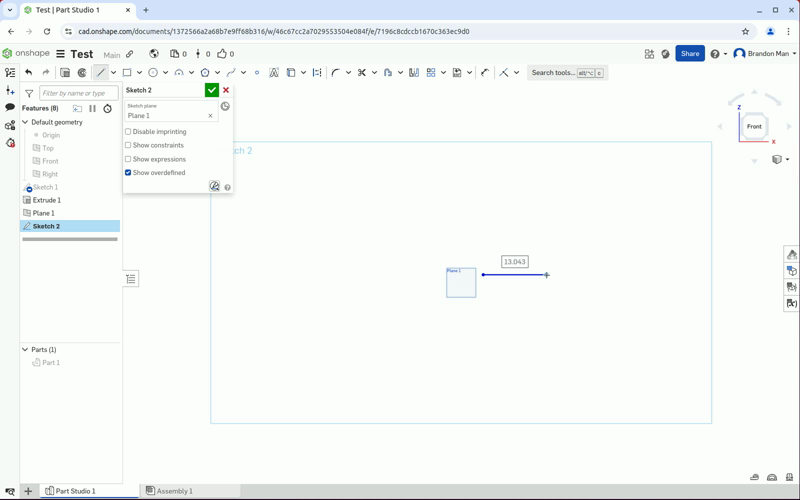
mouse_move(576, 274)
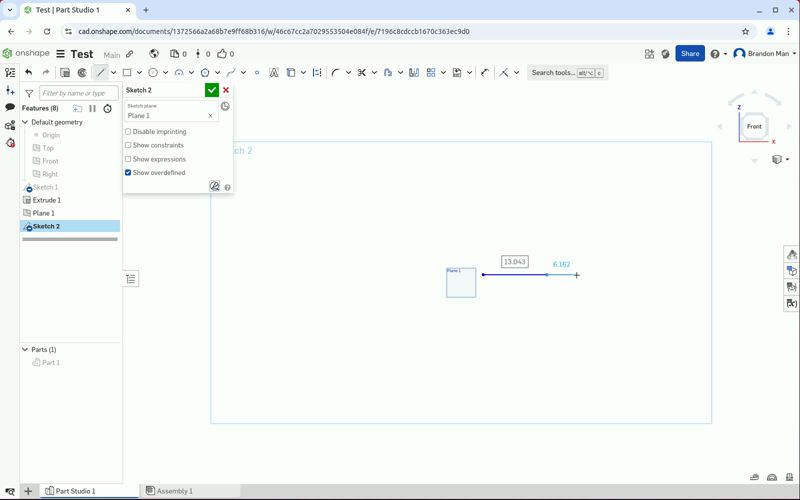
mouse_move(546, 227)
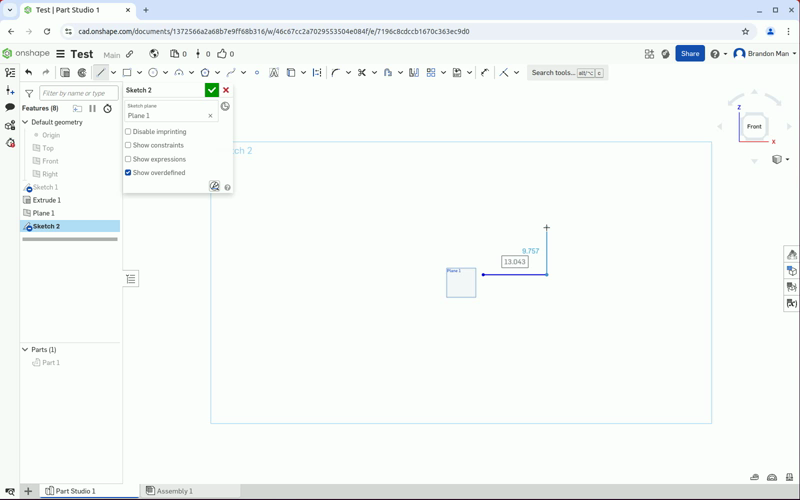
click(546, 227)
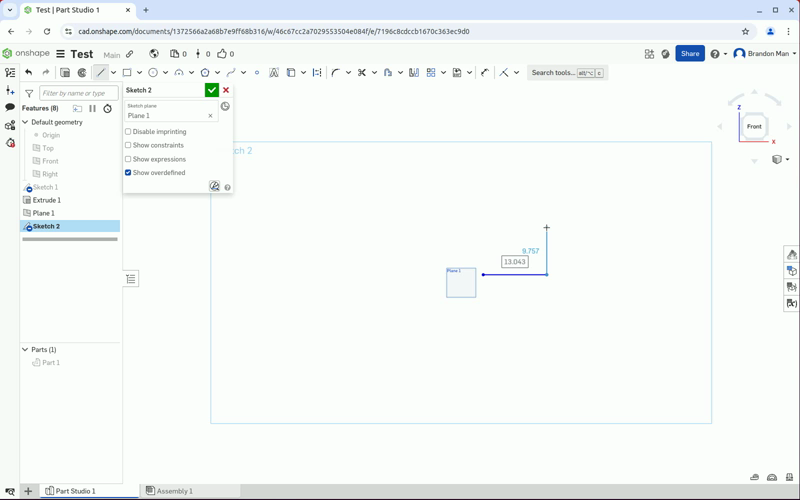
key_up(shift)
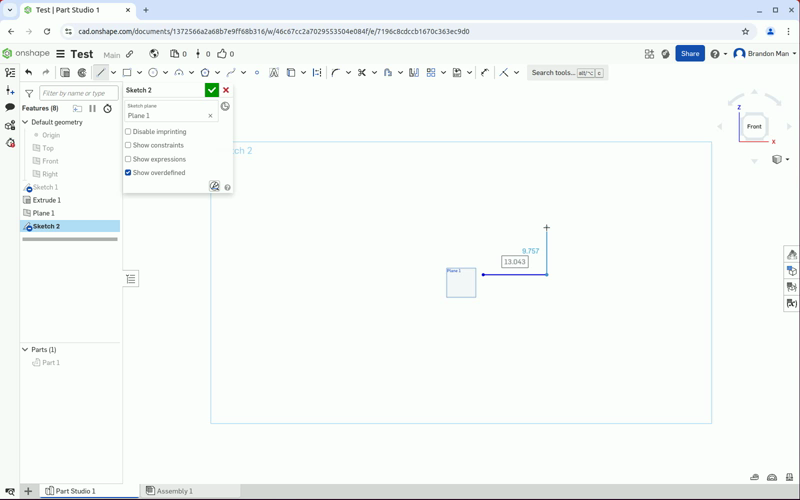
key_down(shift)
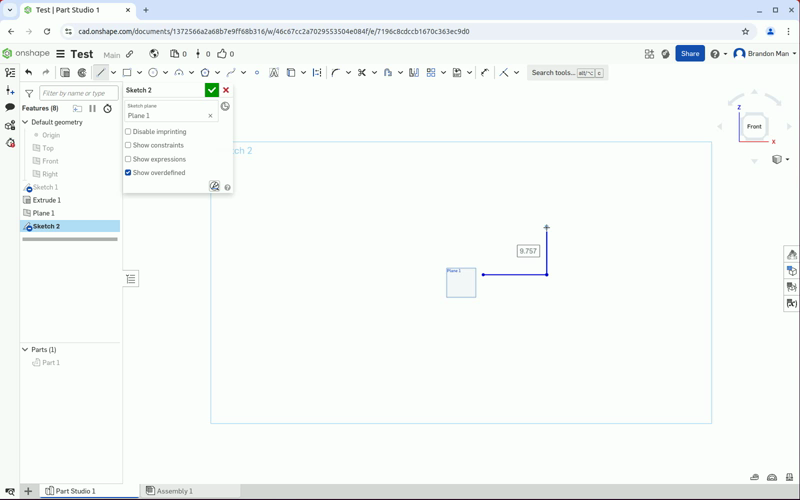
mouse_move(483, 227)
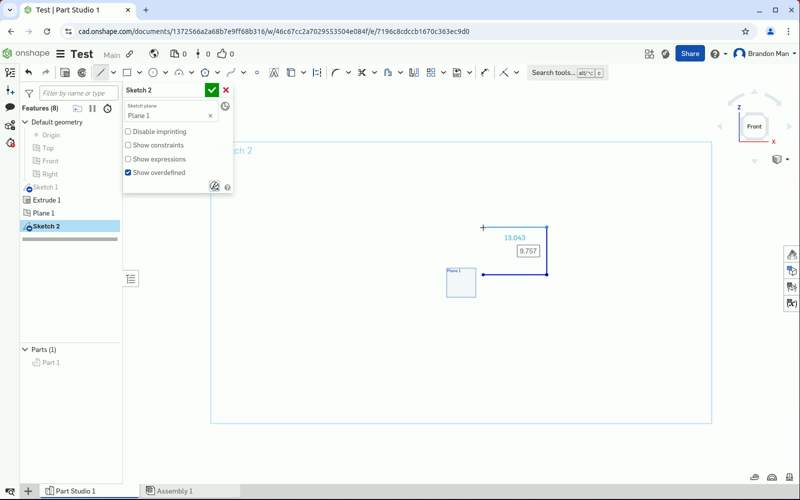
click(483, 227)
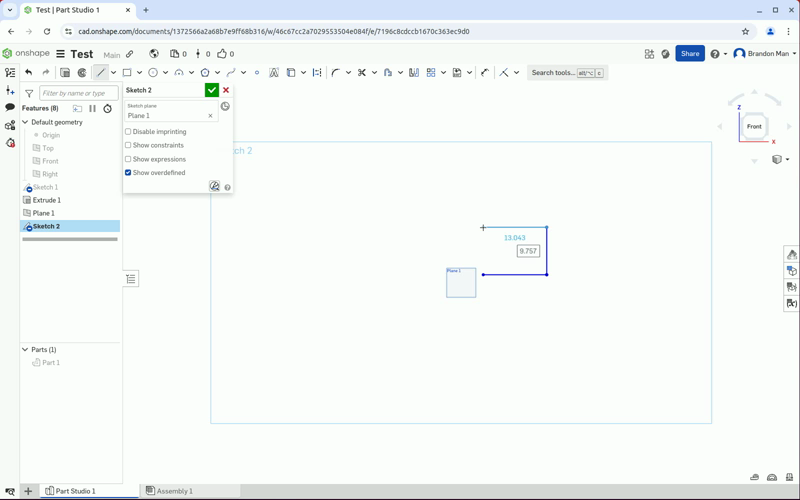
key_up(shift)
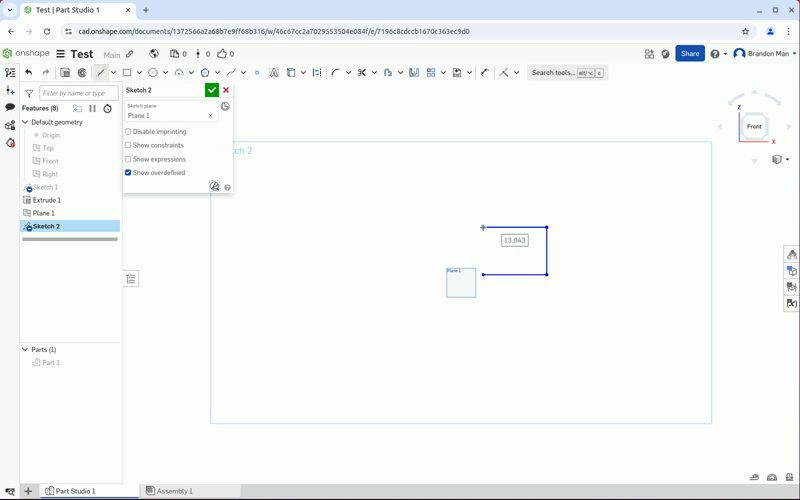
mouse_move(513, 227)
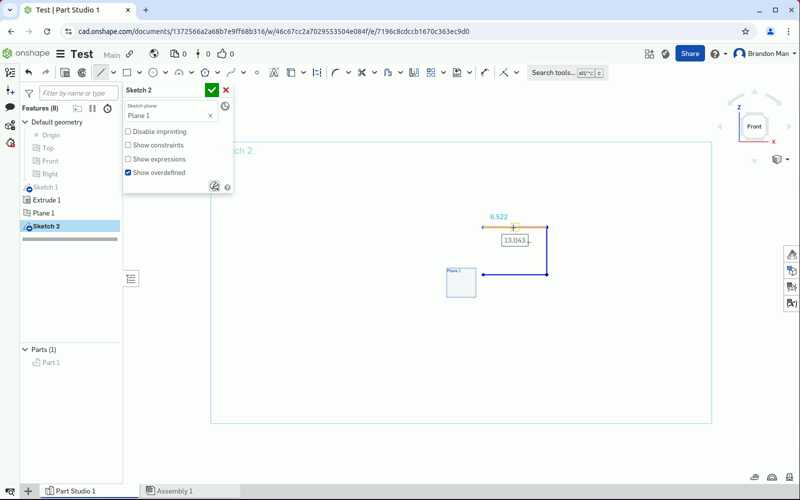
key_down(shift)
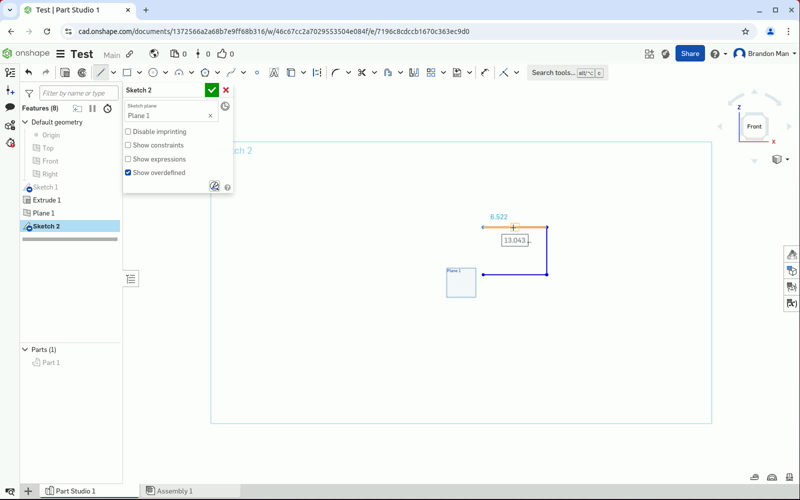
mouse_move(483, 274)
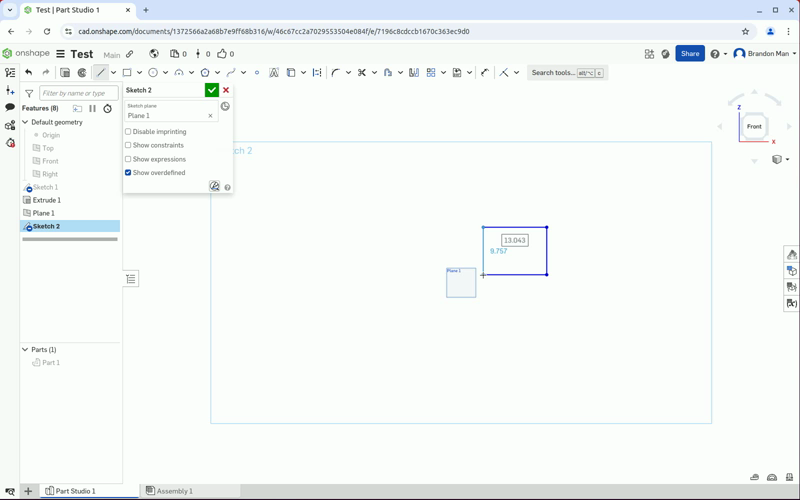
key_up(shift)
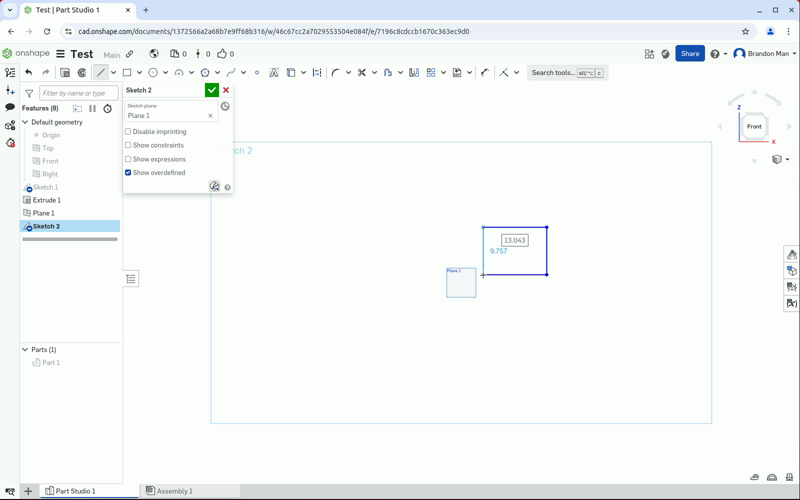
click(483, 274)
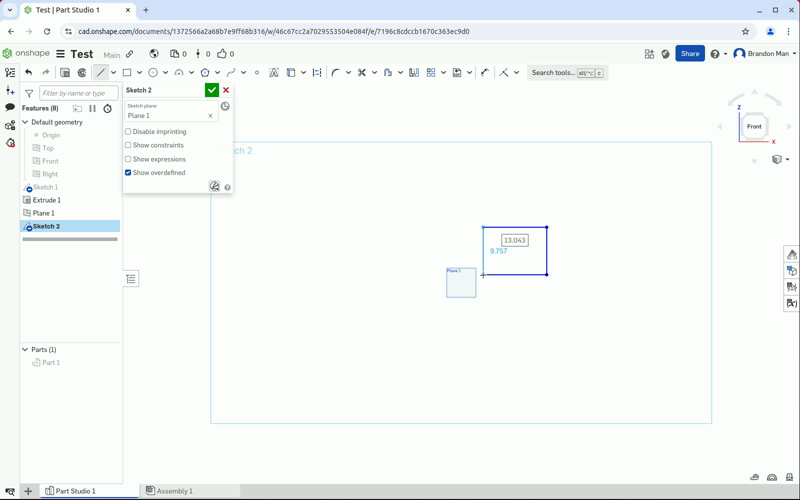
key(esc)
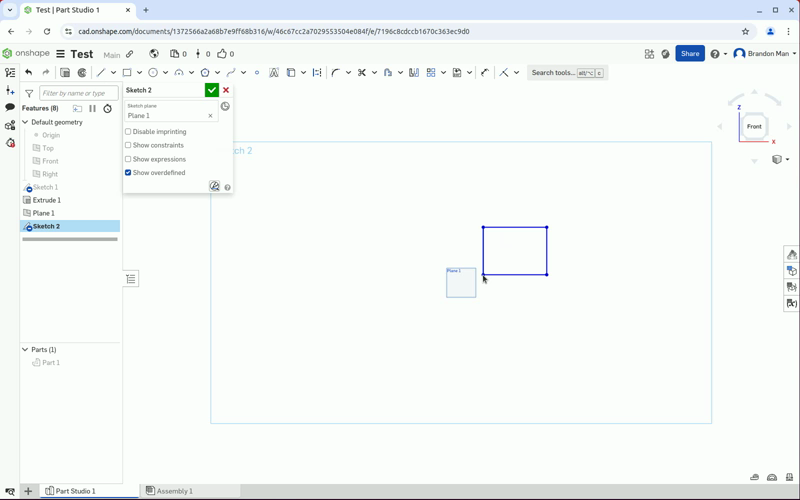
mouse_move(493, 229)
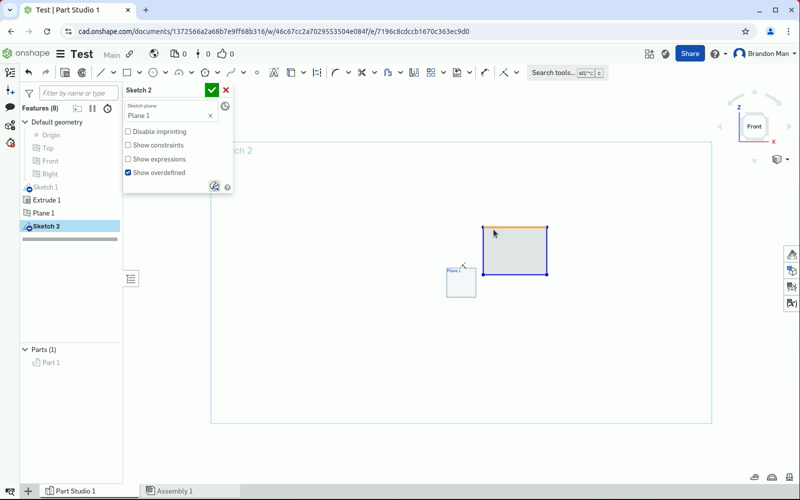
click(493, 229)
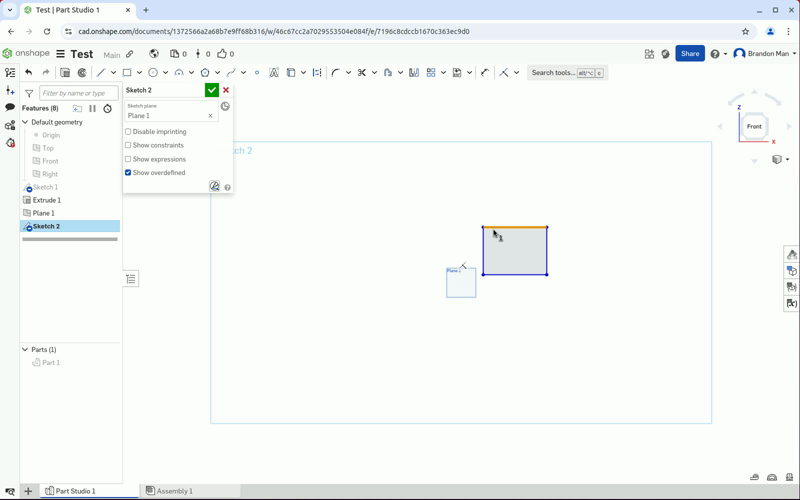
mouse_move(73, 352)
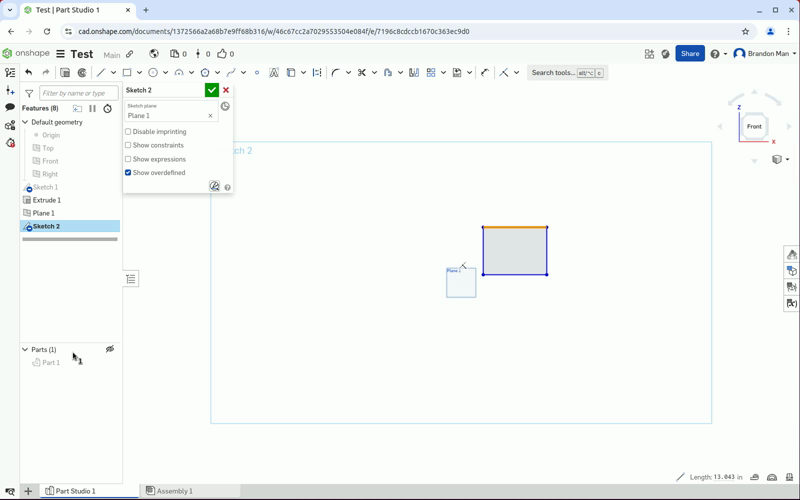
key(shift+y)
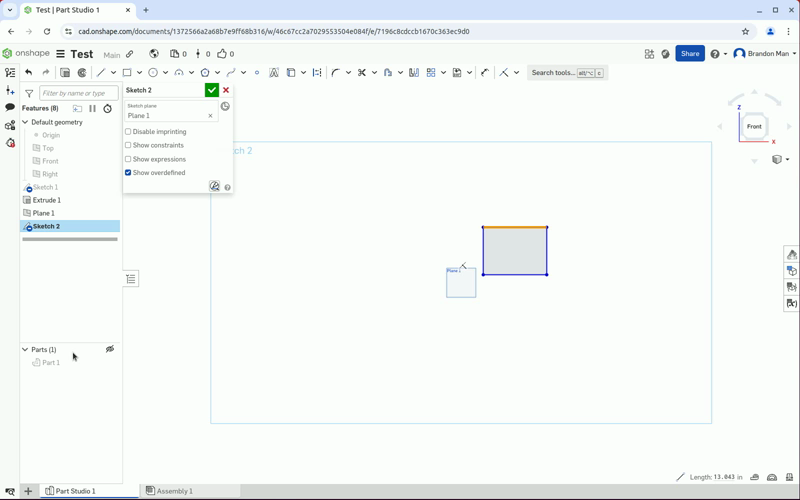
key(shift+e)
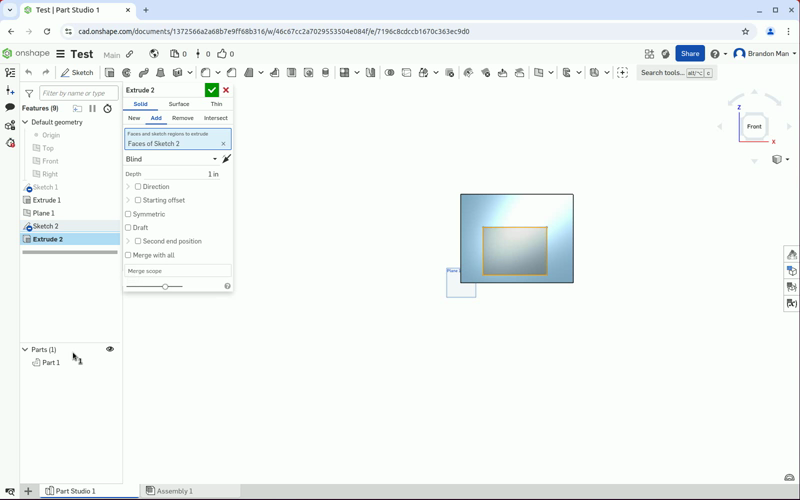
mouse_move(143, 106)
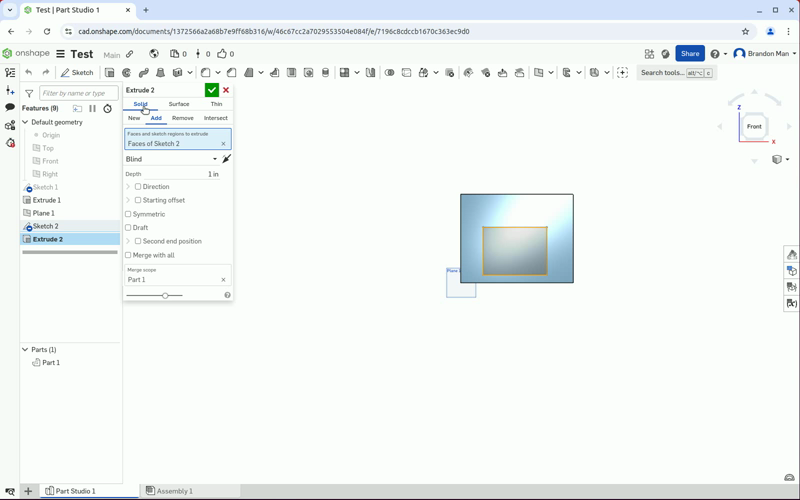
click(143, 106)
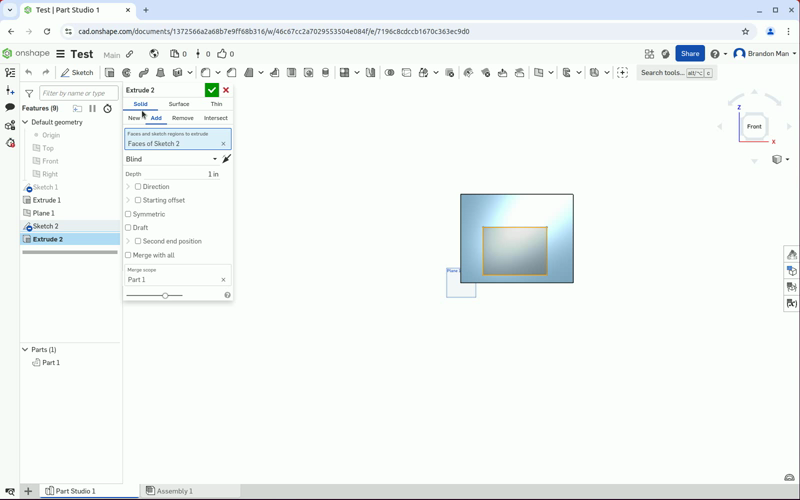
mouse_move(137, 120)
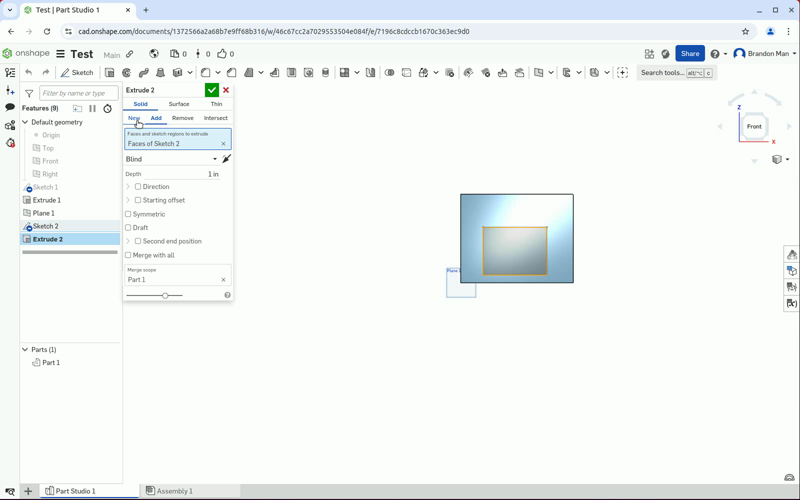
click(137, 120)
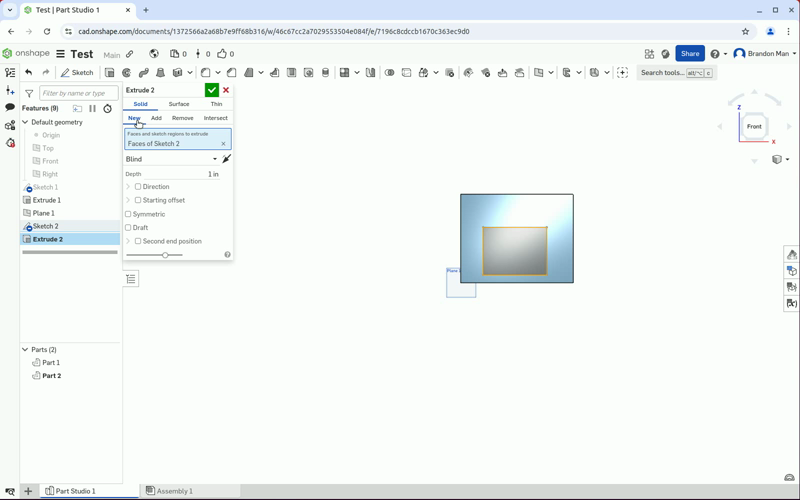
key(tab, 4)
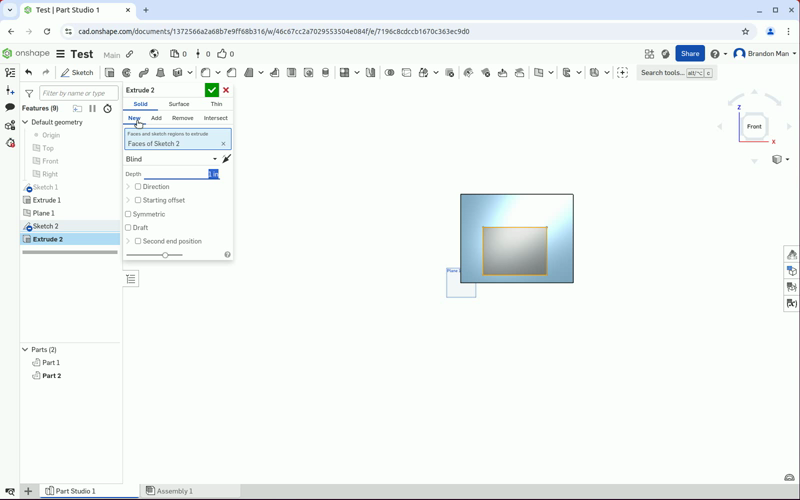
text(5.777)
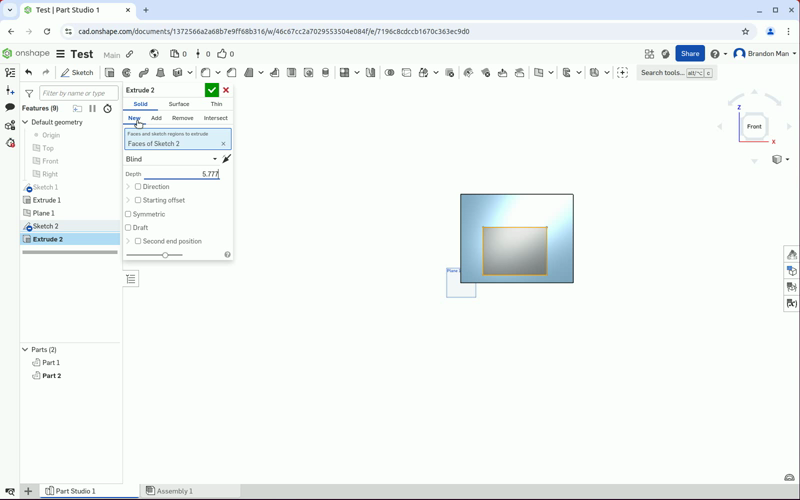
key(enter)
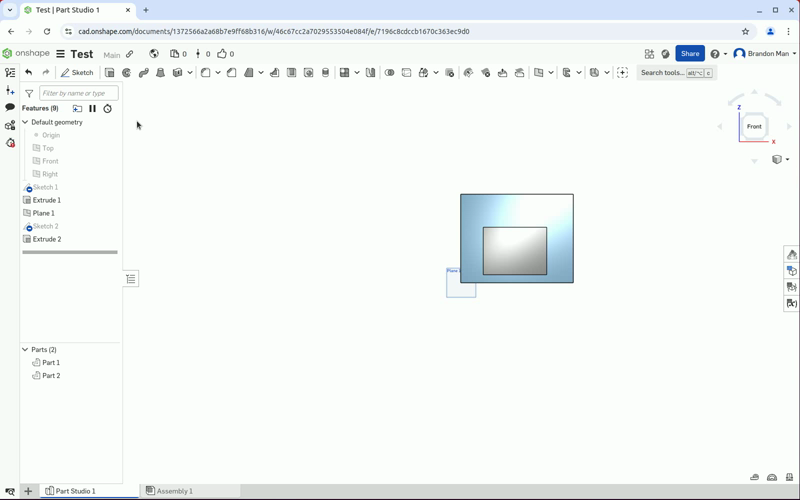
key(shift+h)
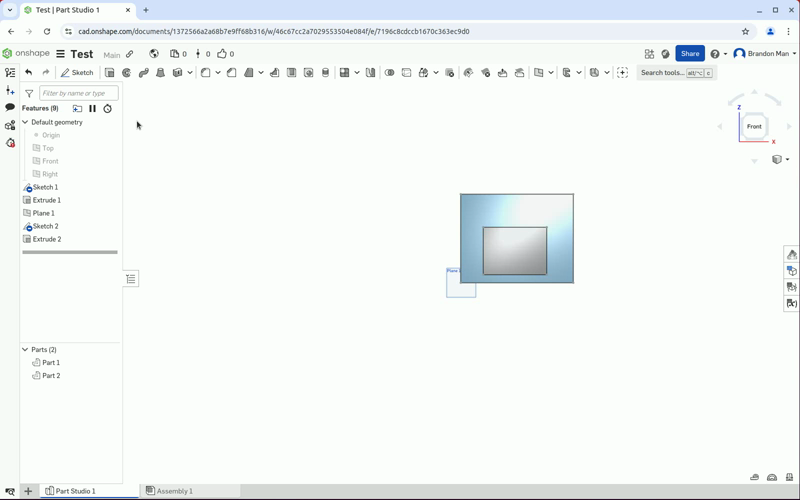
key(shift+h)
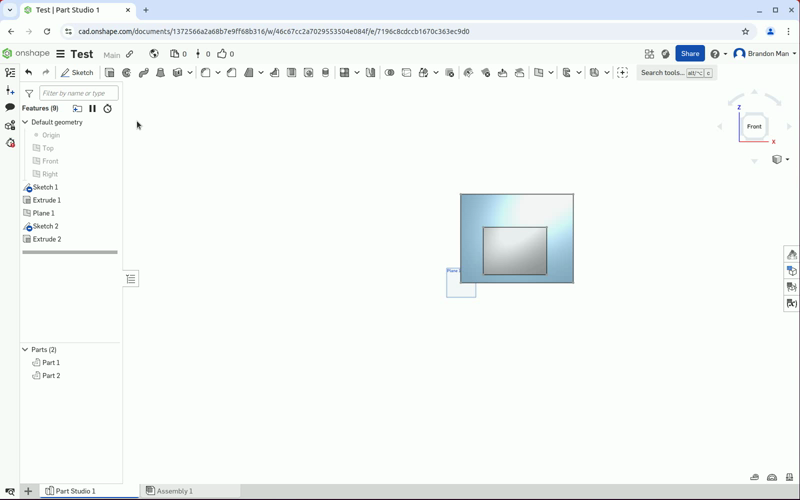
key(shift+7)
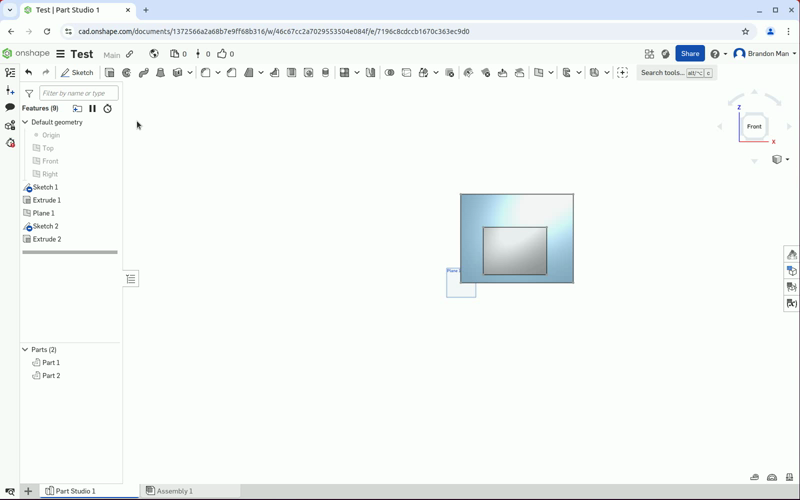
key(left, 2)
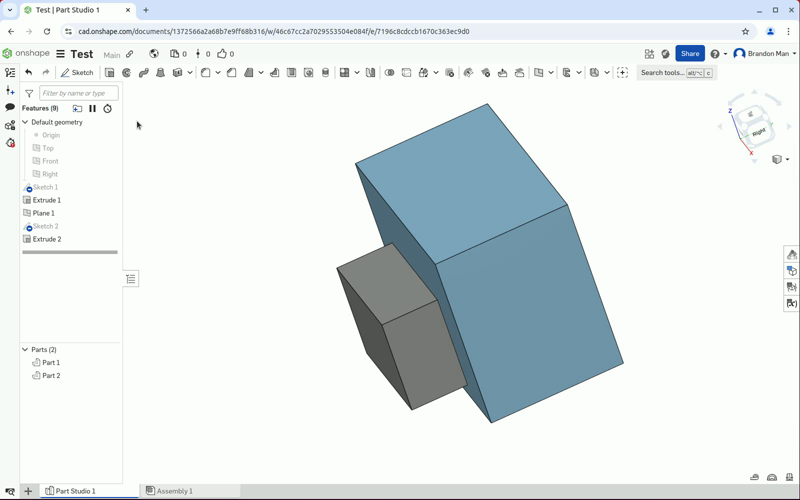
key(down, 2)
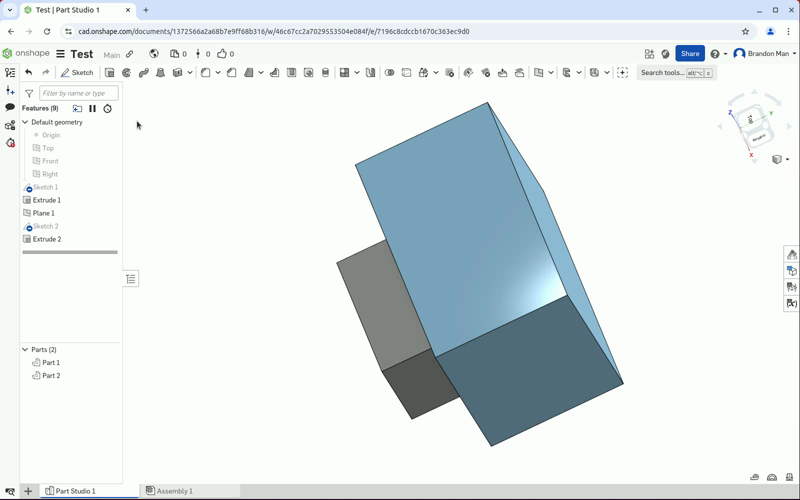
key(up, 2)
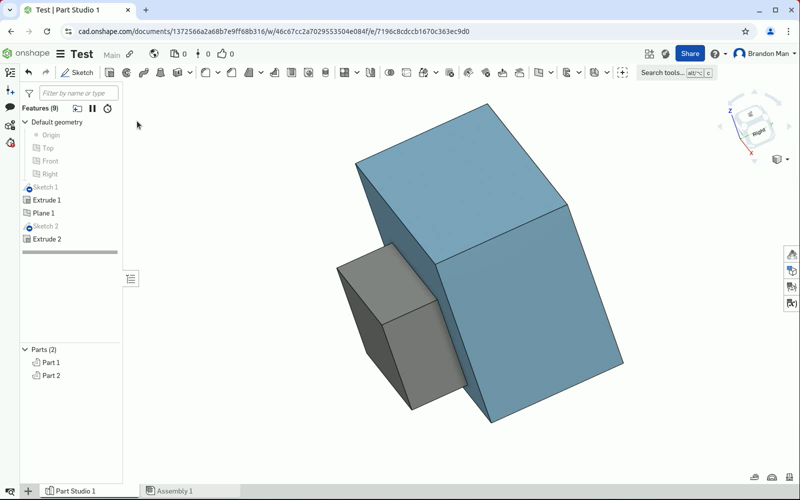
key(right, 2)
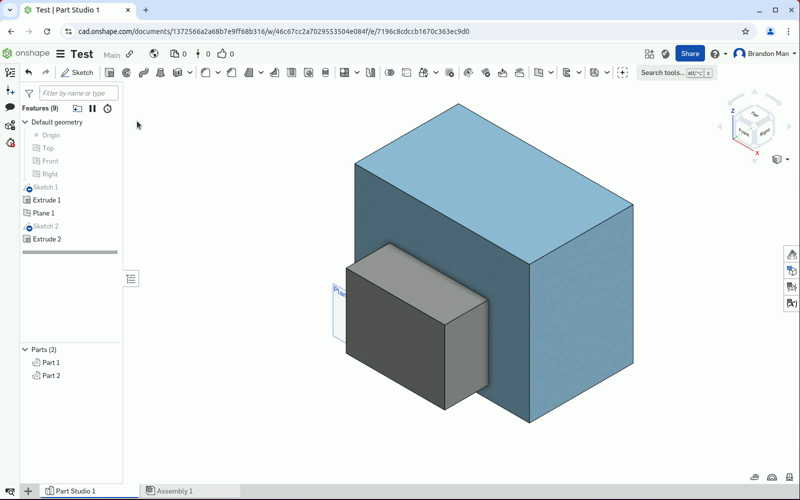
mouse_move(73, 189)
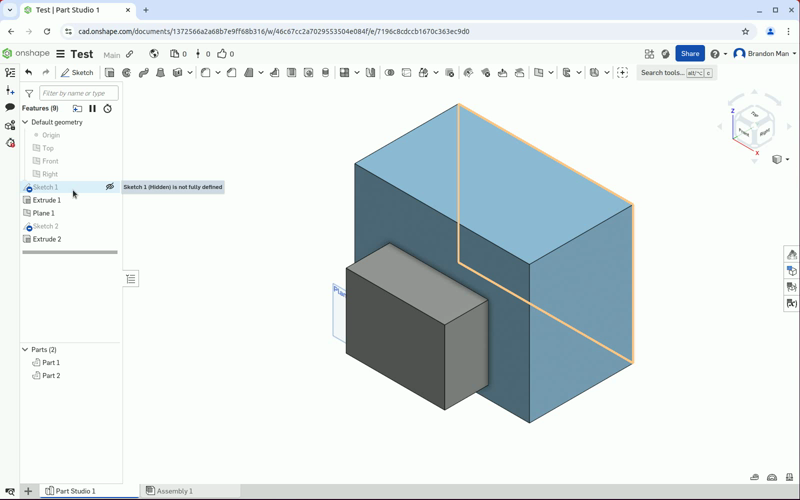
click(73, 189)